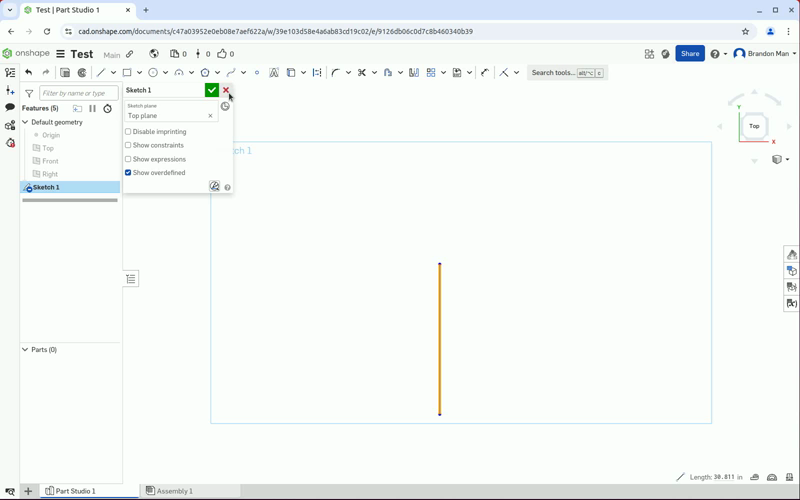
key(shift+h)
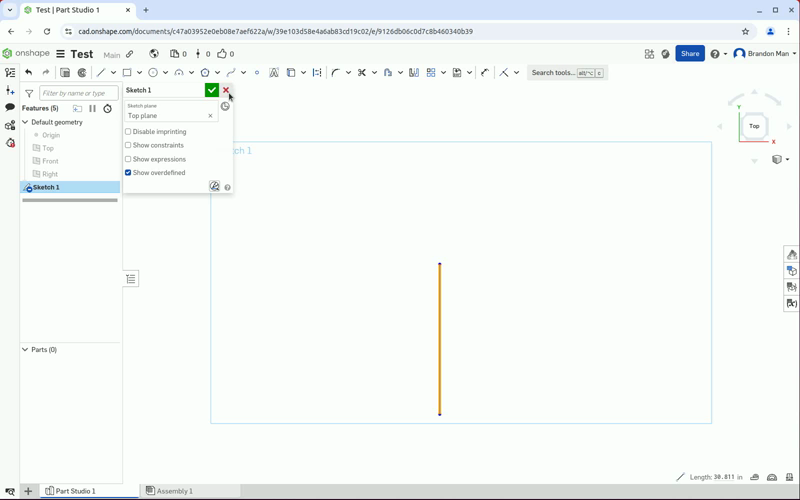
key(shift+s)
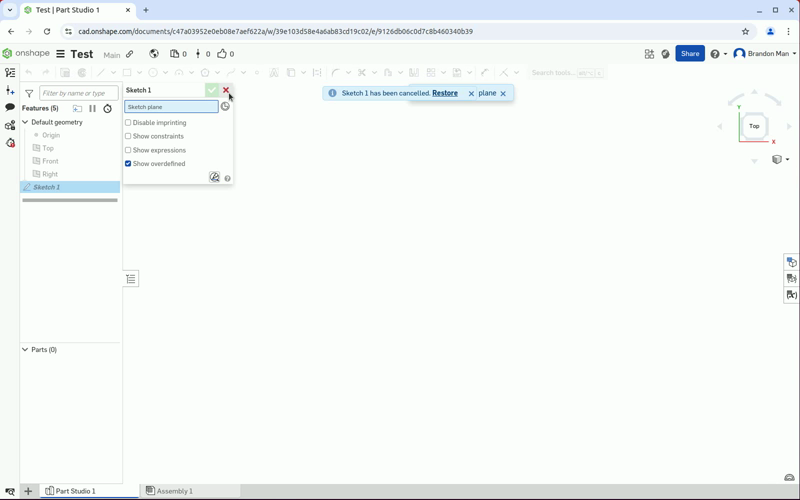
mouse_move(73, 150)
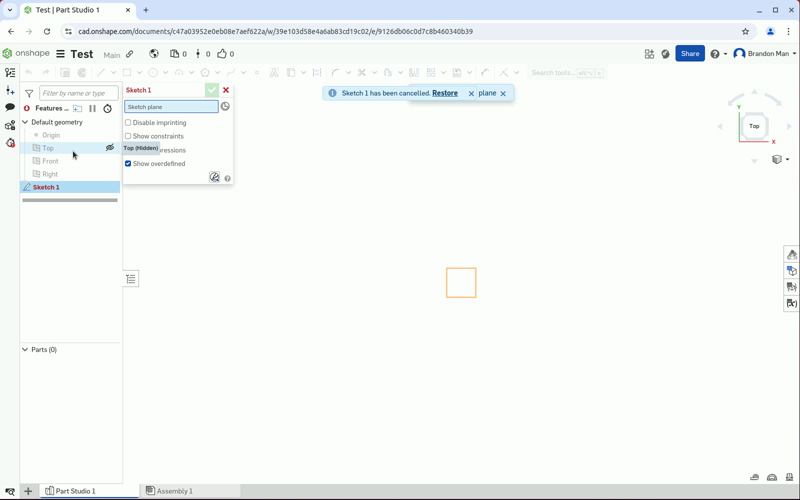
click(73, 150)
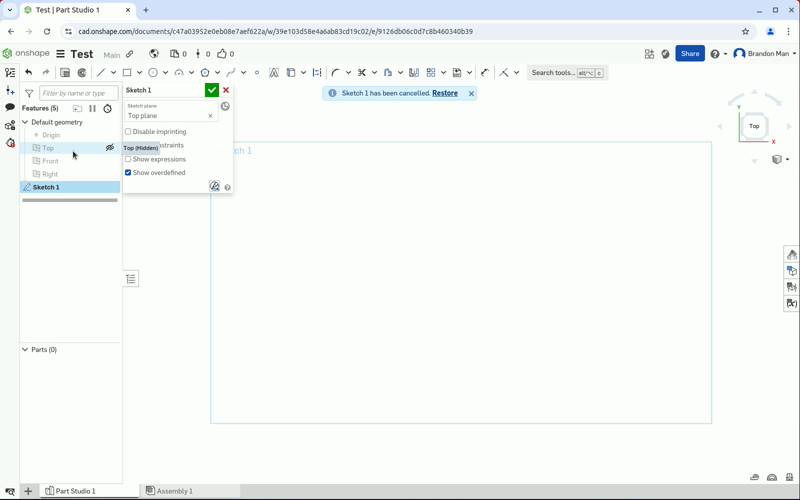
mouse_move(73, 352)
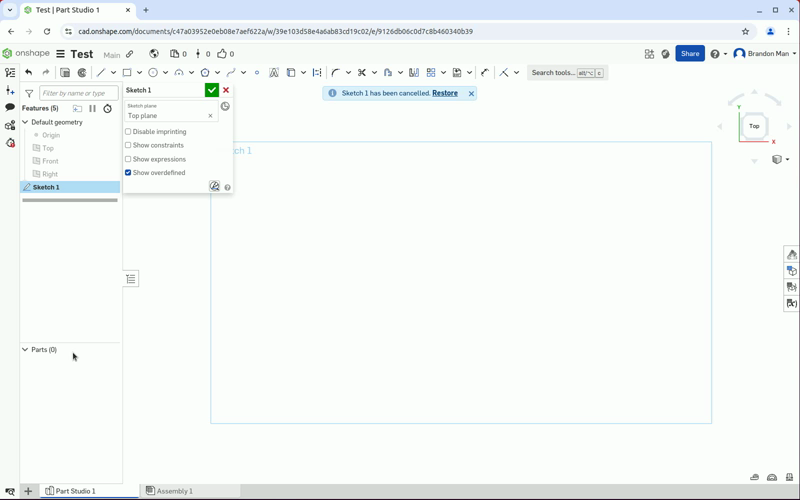
key(y)
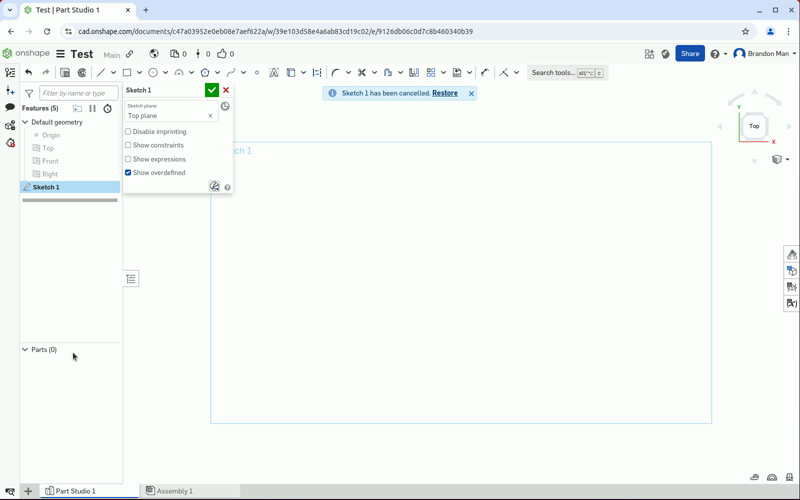
key(c)
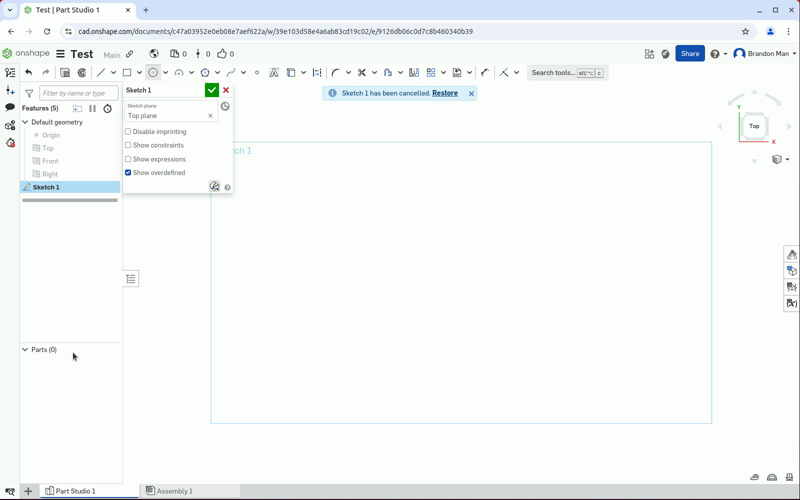
key_down(shift)
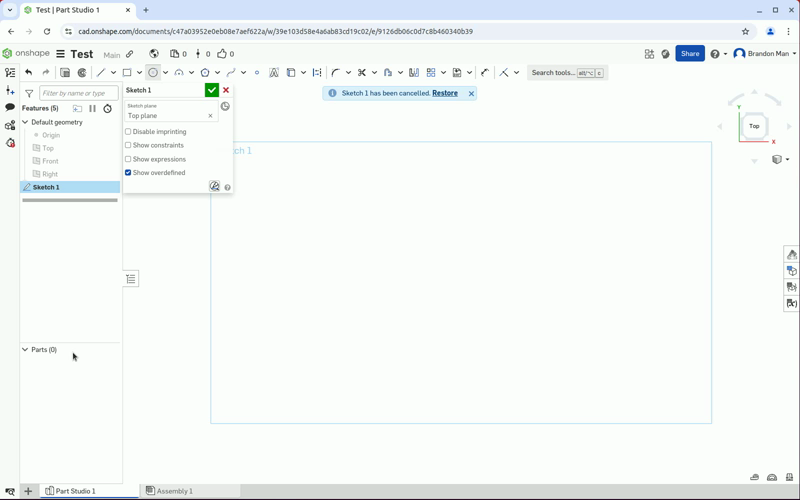
mouse_move(460, 282)
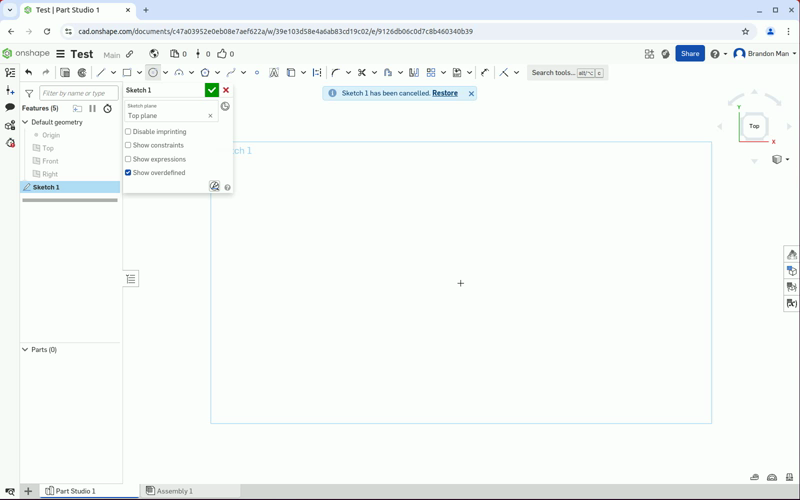
click(460, 282)
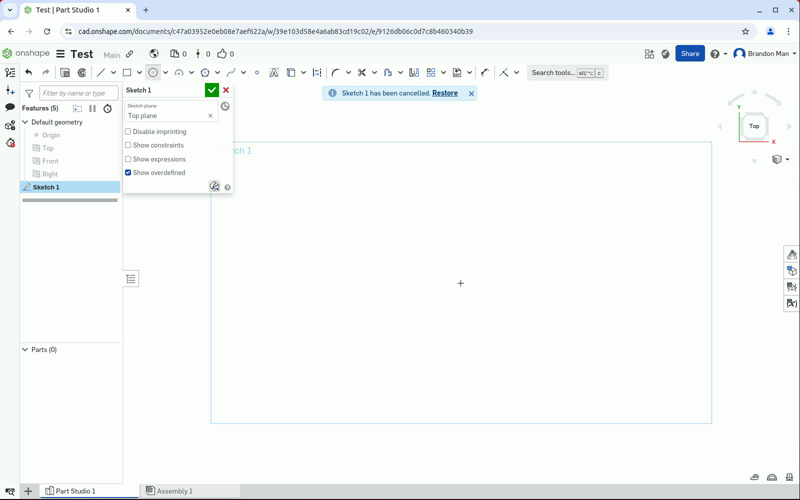
key_up(shift)
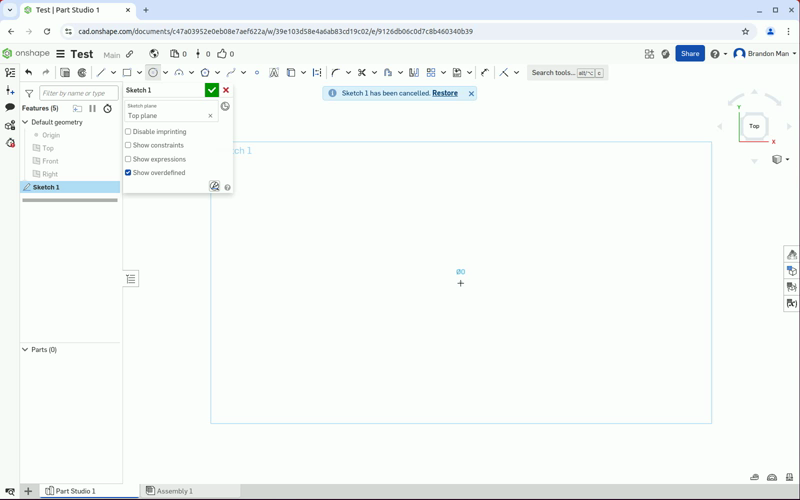
mouse_move(504, 282)
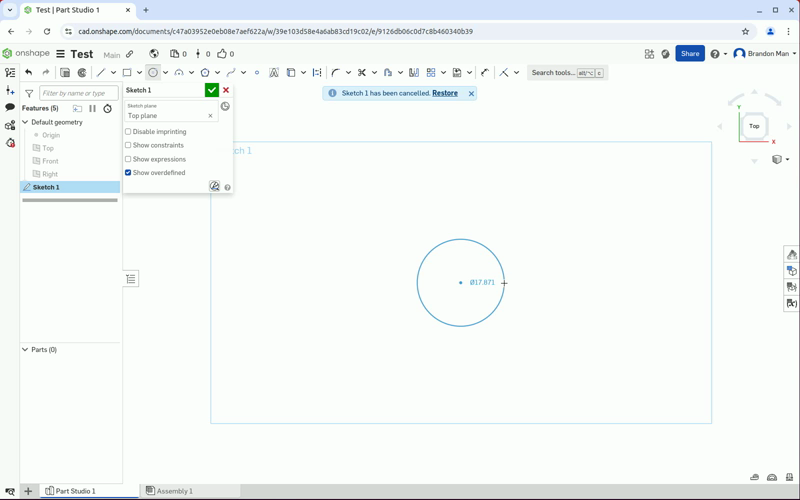
click(504, 282)
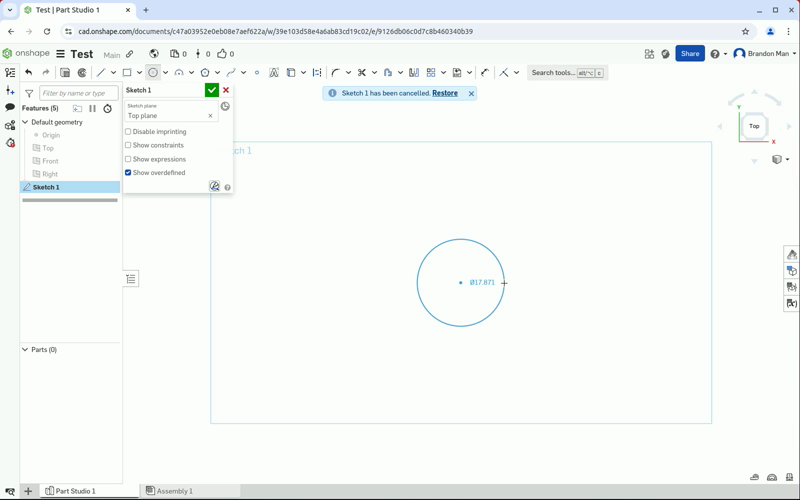
key(esc)
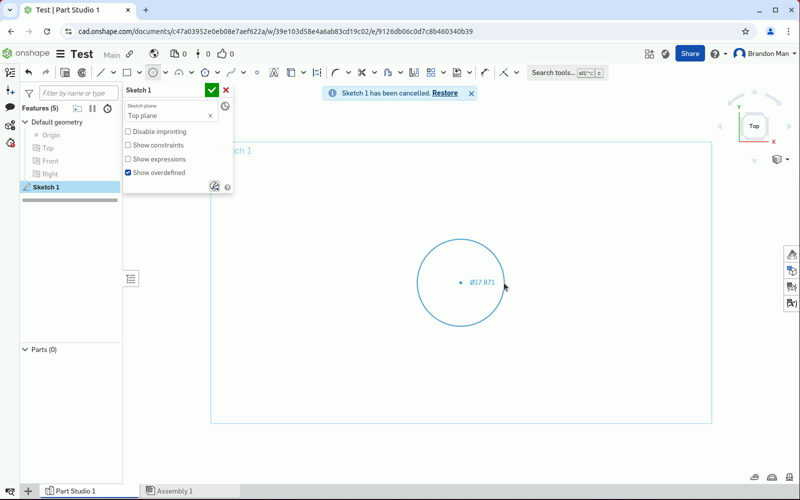
key(c)
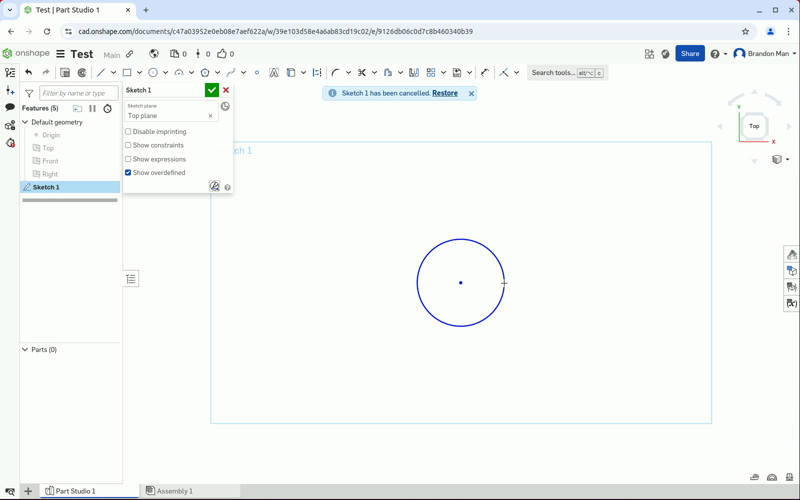
key_down(shift)
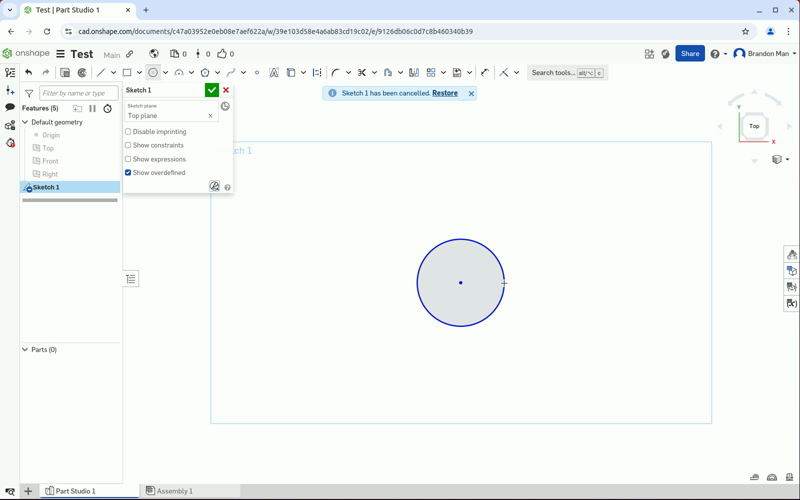
mouse_move(460, 282)
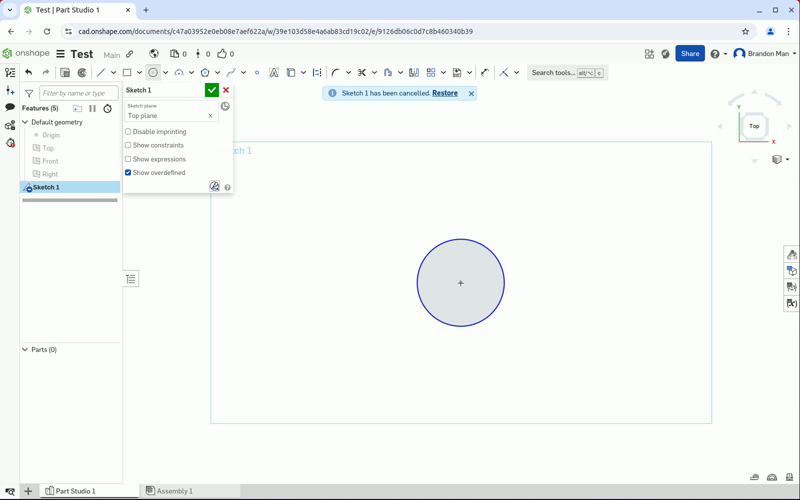
click(460, 282)
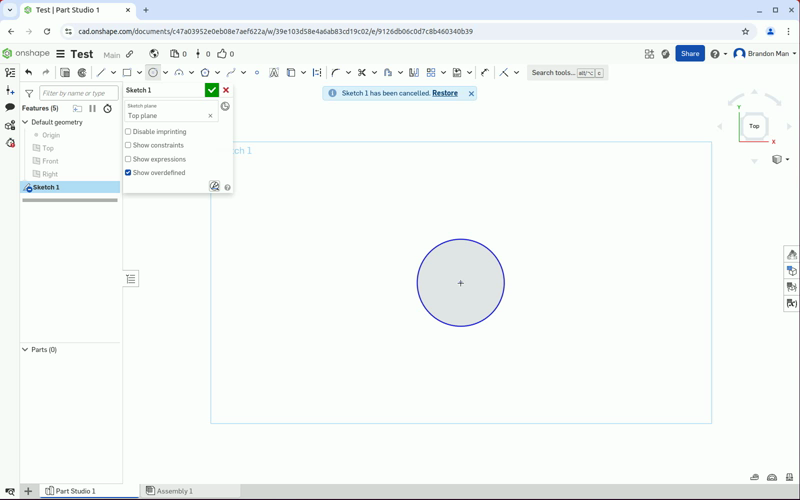
key_up(shift)
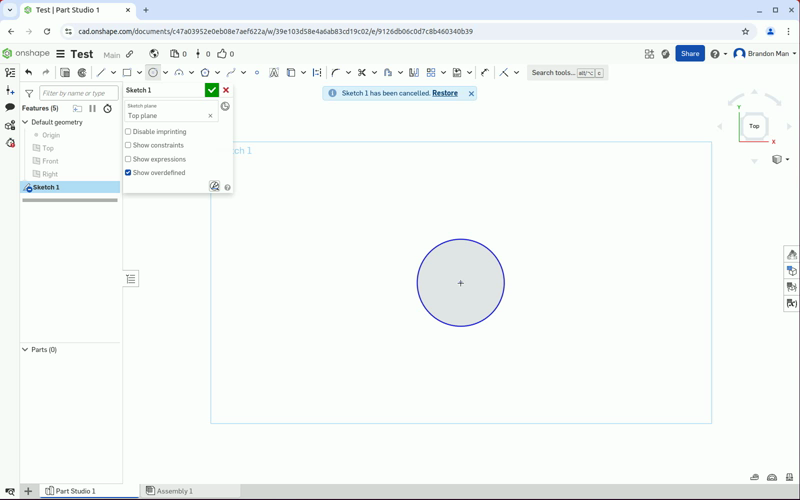
mouse_move(482, 282)
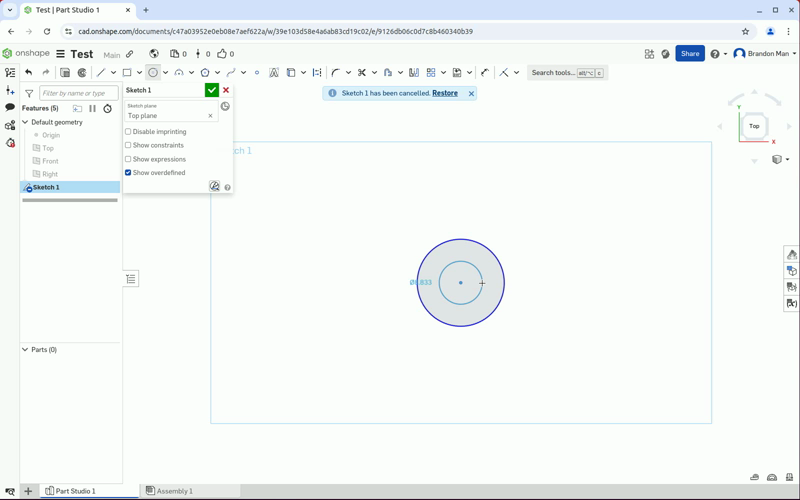
click(482, 282)
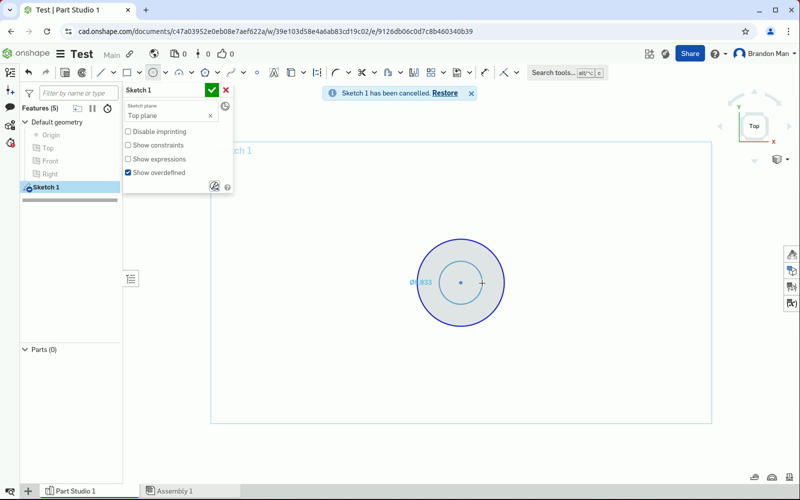
key(esc)
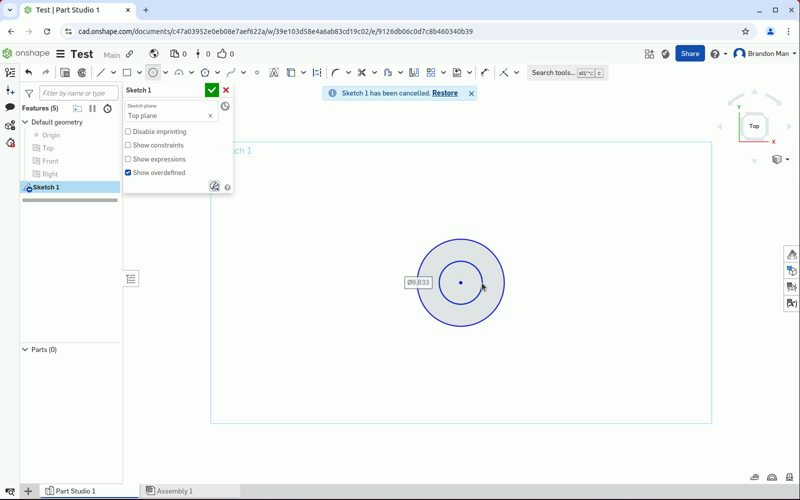
mouse_move(474, 320)
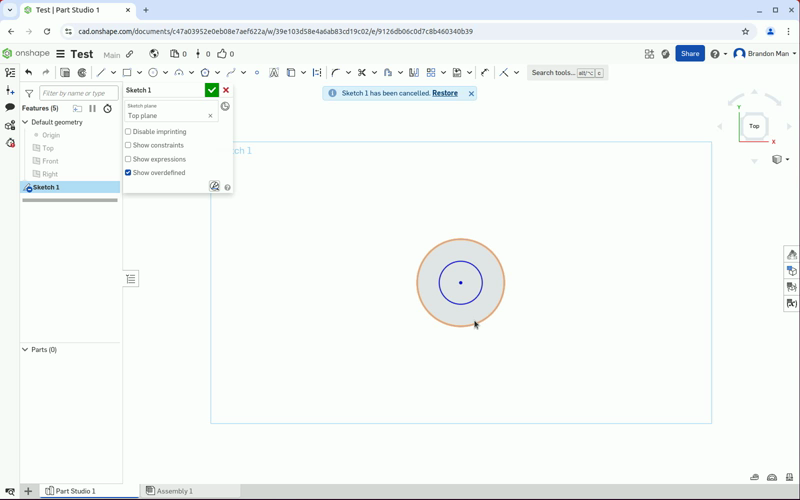
click(474, 320)
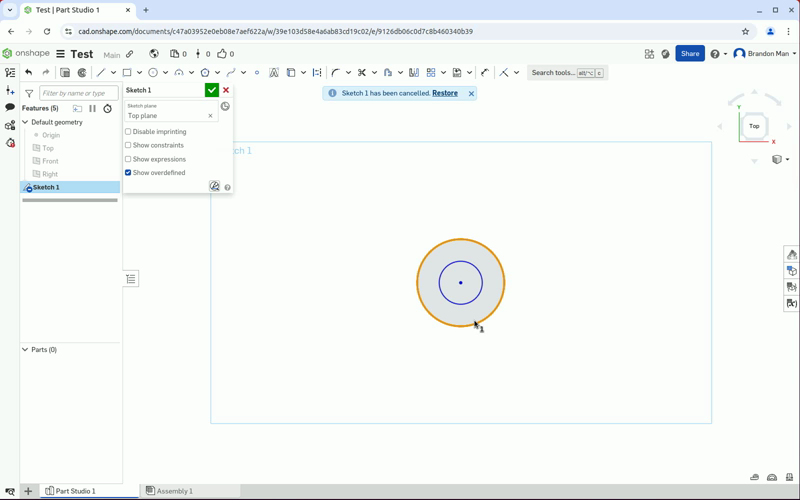
mouse_move(73, 352)
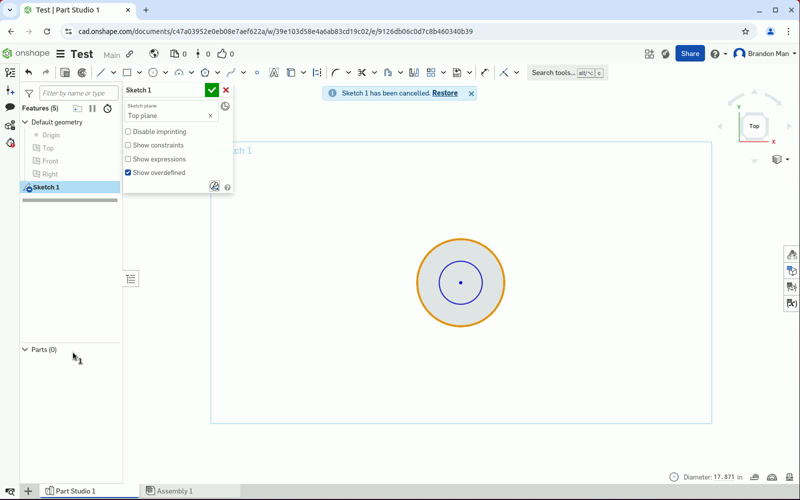
key(shift+y)
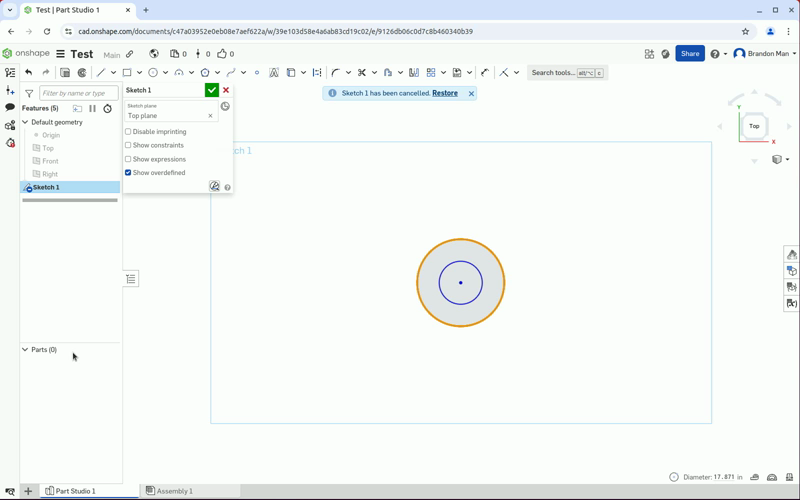
key(shift+e)
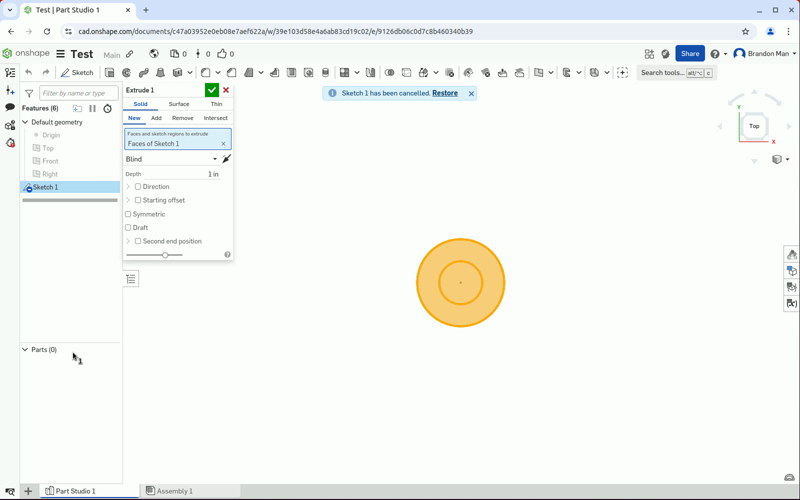
mouse_move(143, 106)
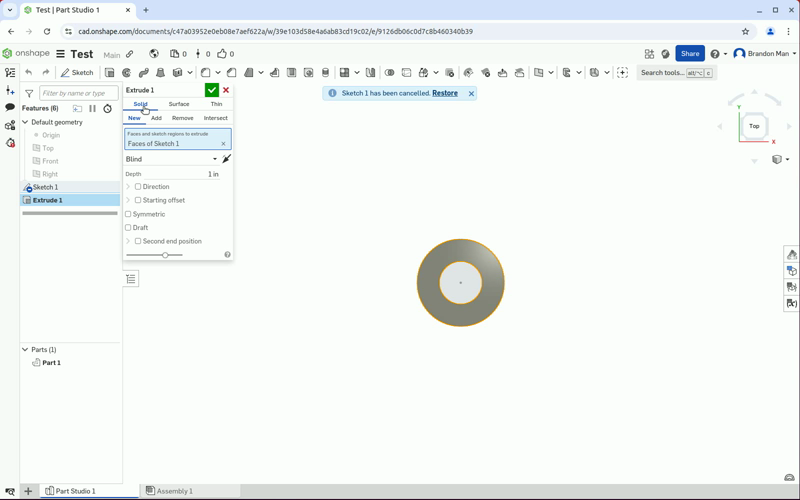
click(143, 106)
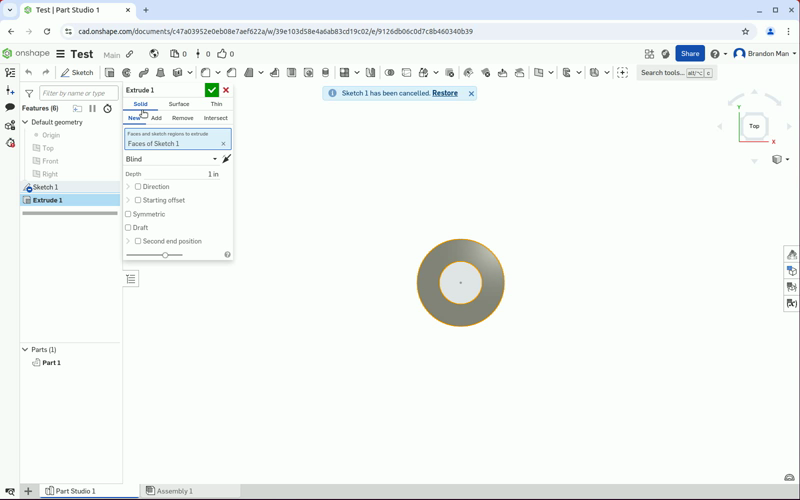
mouse_move(137, 120)
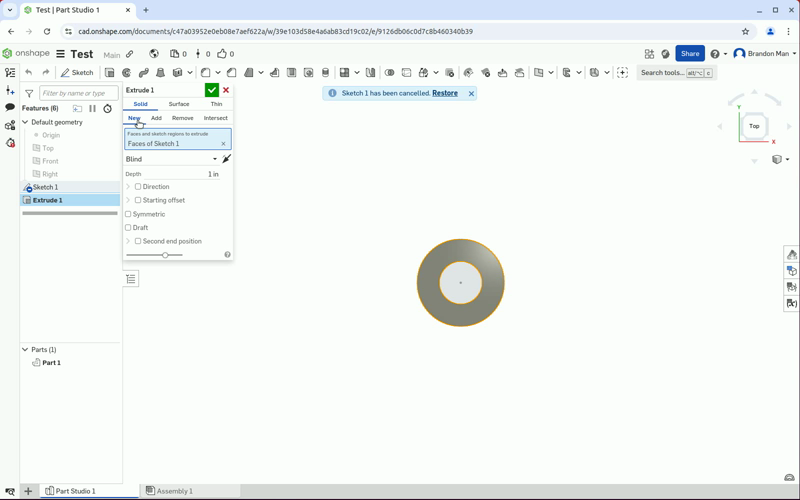
click(137, 120)
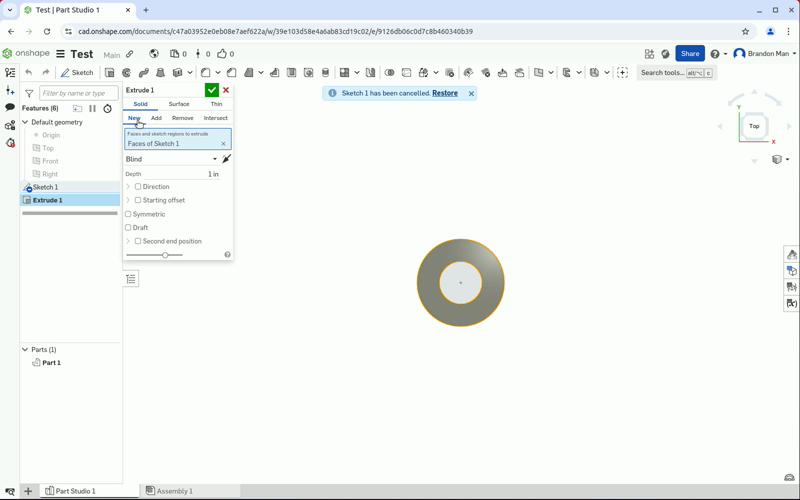
key(tab, 4)
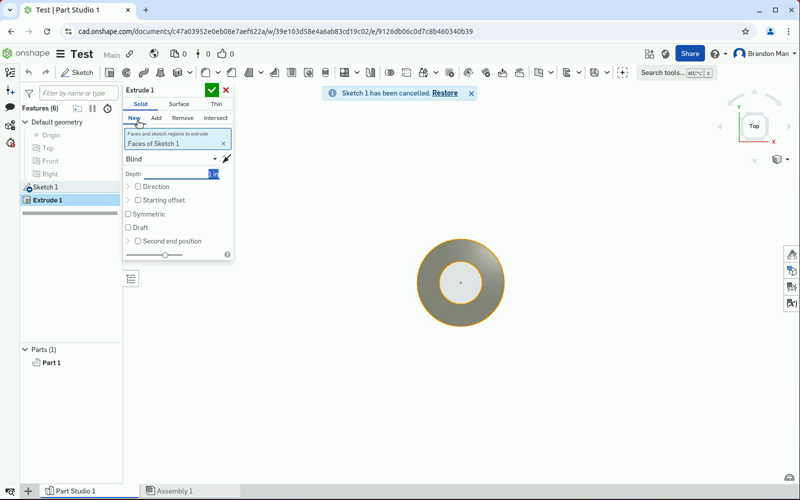
text(13.239)
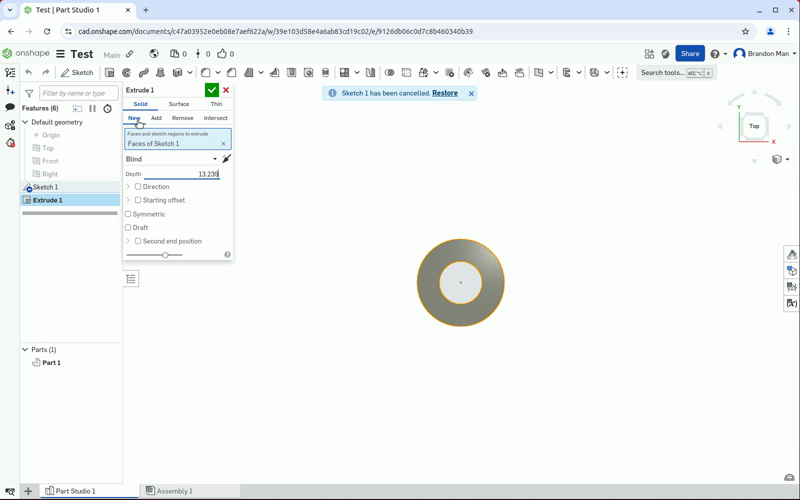
key(enter)
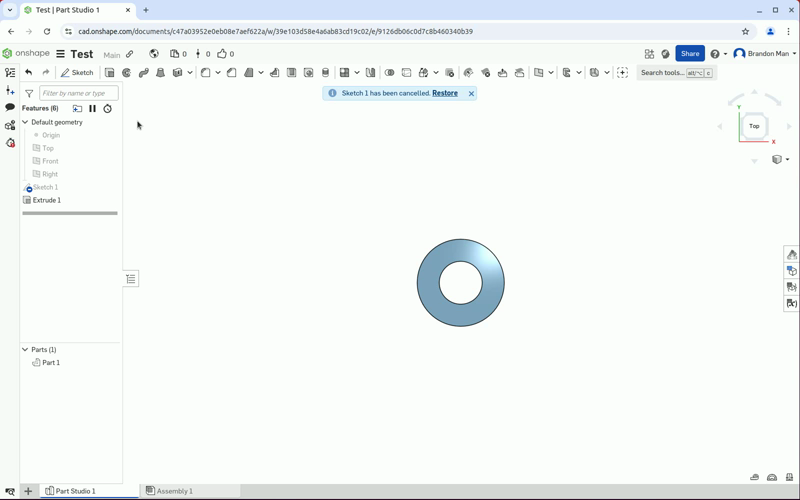
key(shift+h)
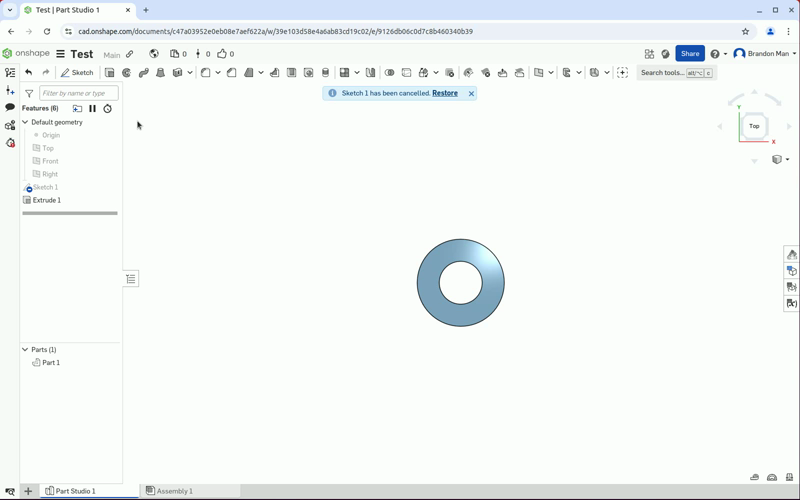
key(shift+h)
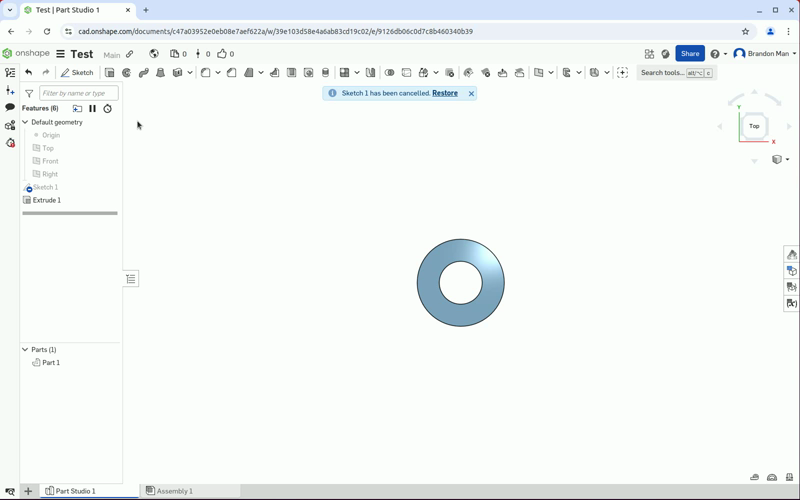
mouse_move(73, 189)
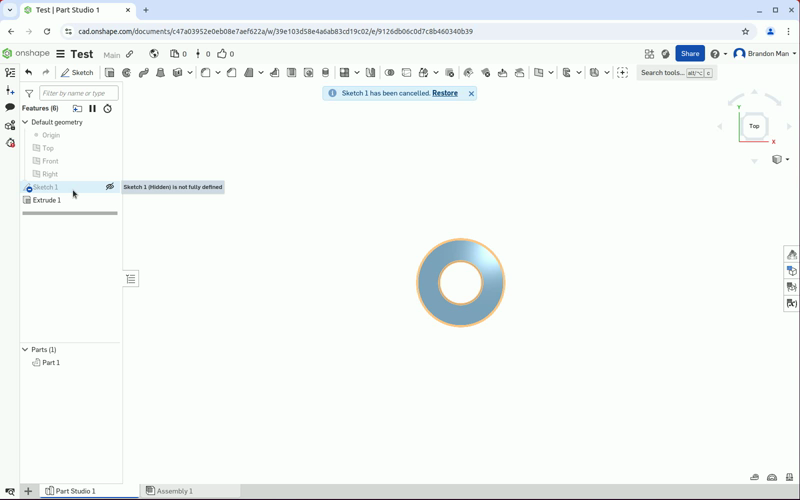
click(73, 189)
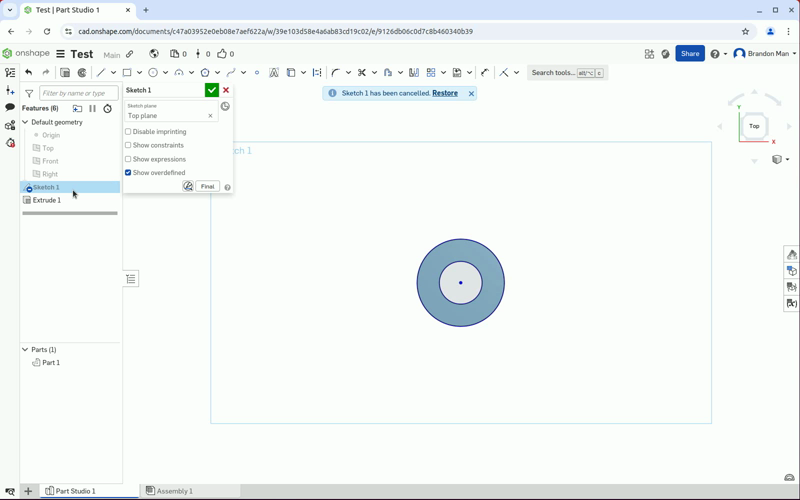
mouse_move(229, 92)
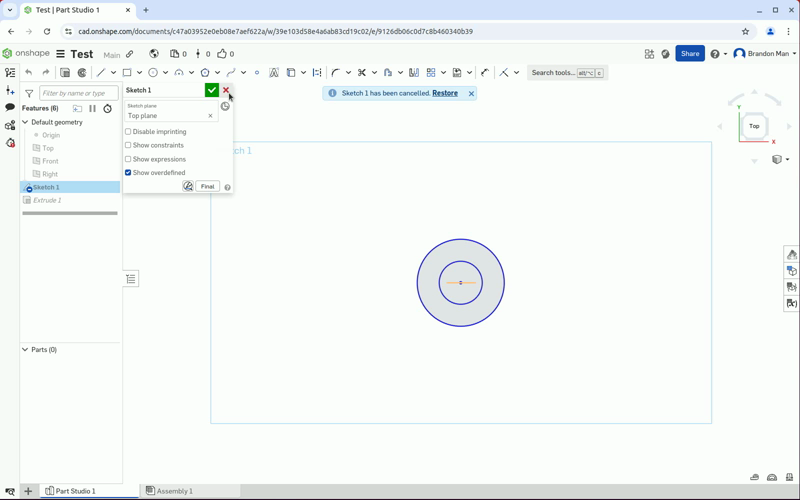
click(229, 92)
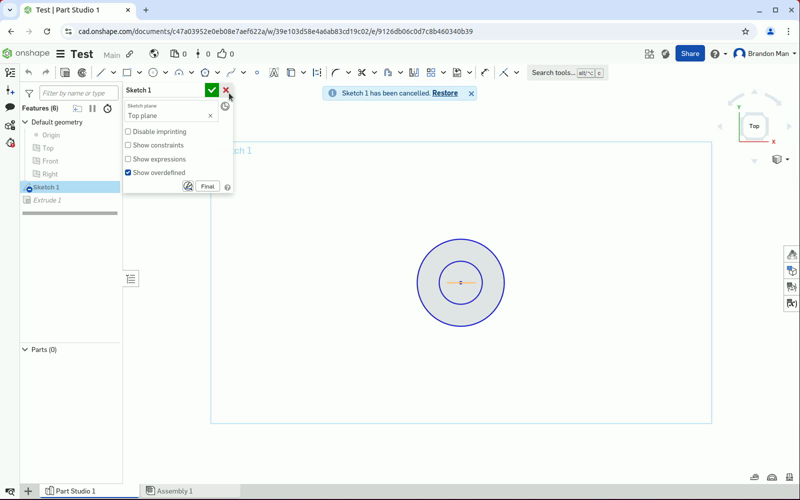
key(shift+s)
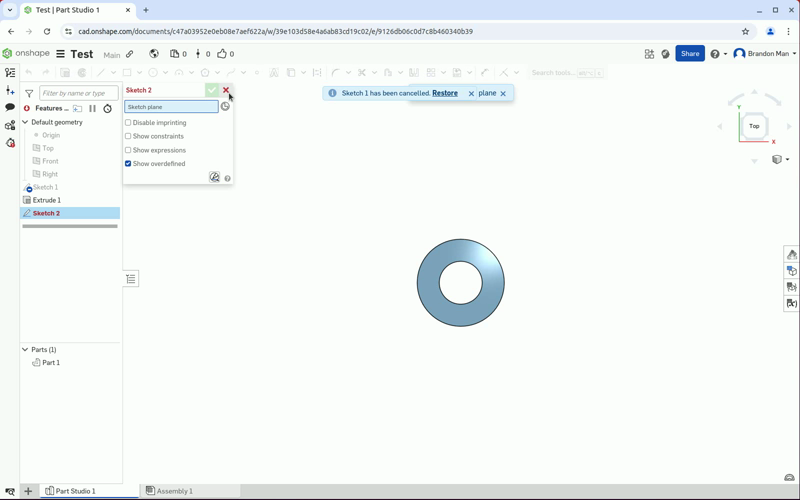
mouse_move(73, 150)
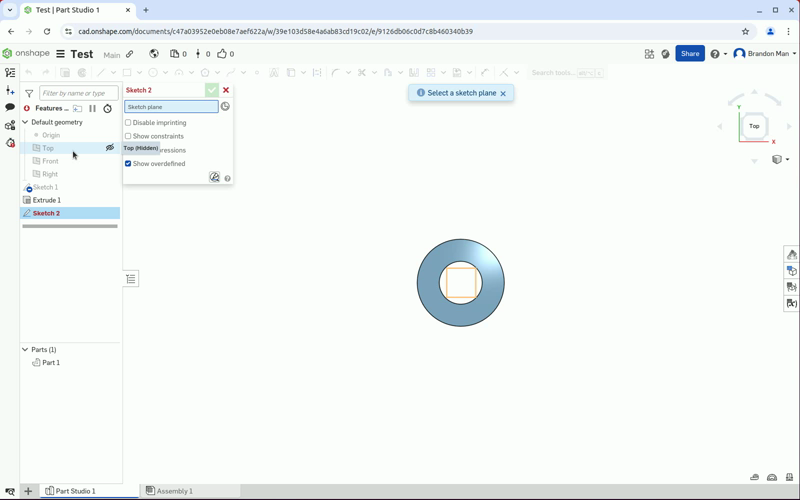
click(73, 150)
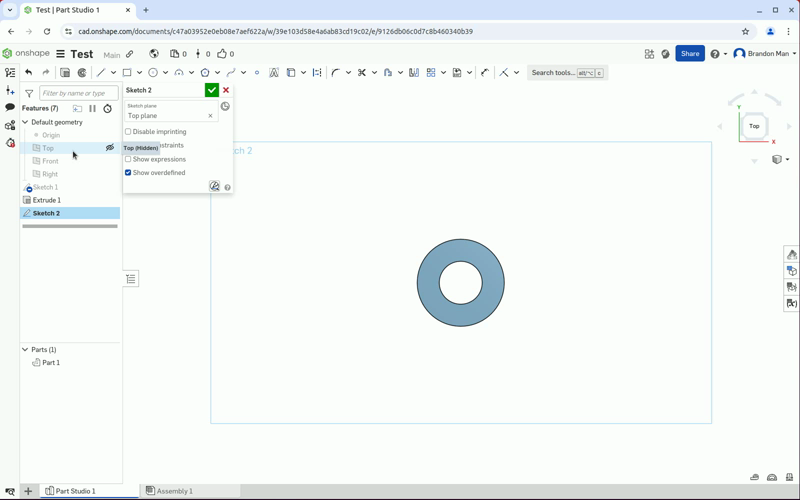
mouse_move(73, 352)
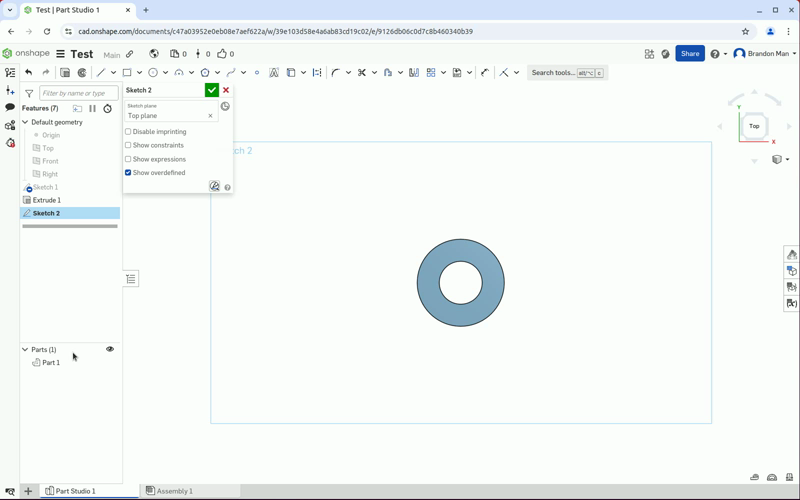
key(y)
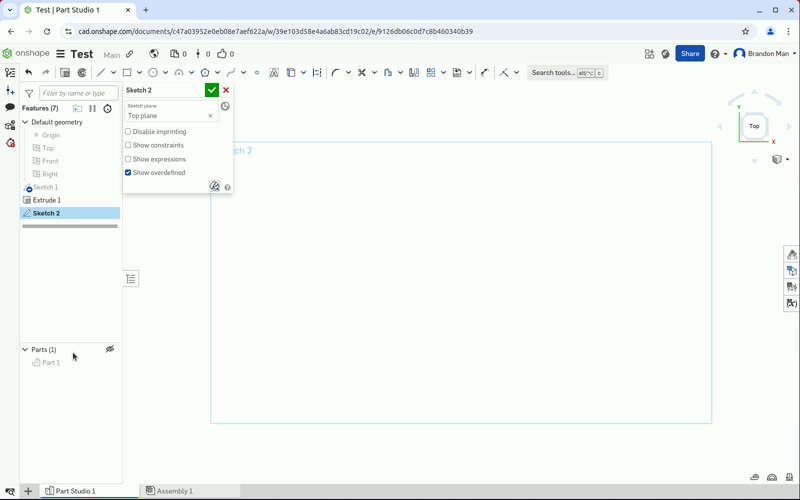
key(c)
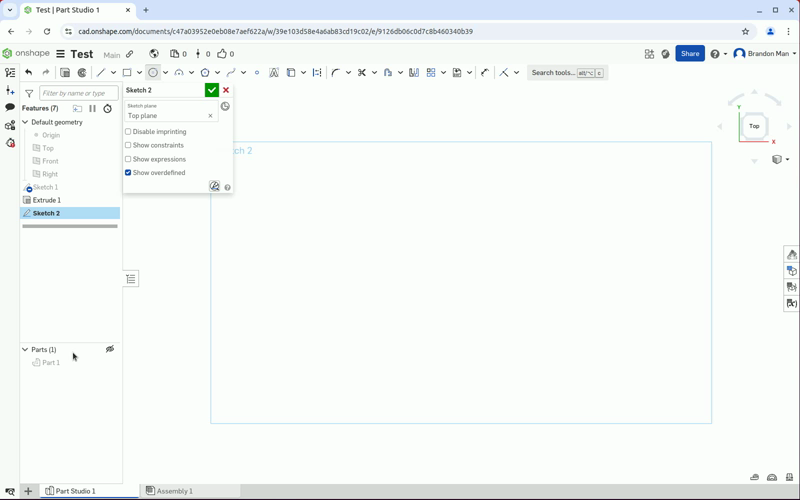
key_down(shift)
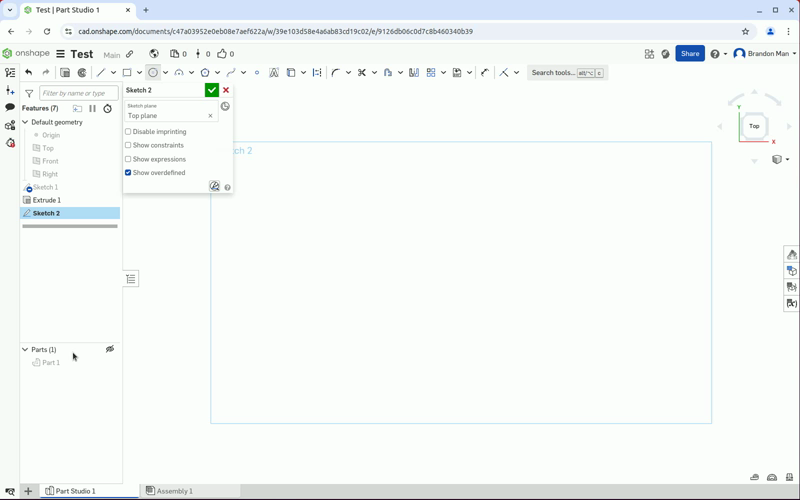
mouse_move(461, 282)
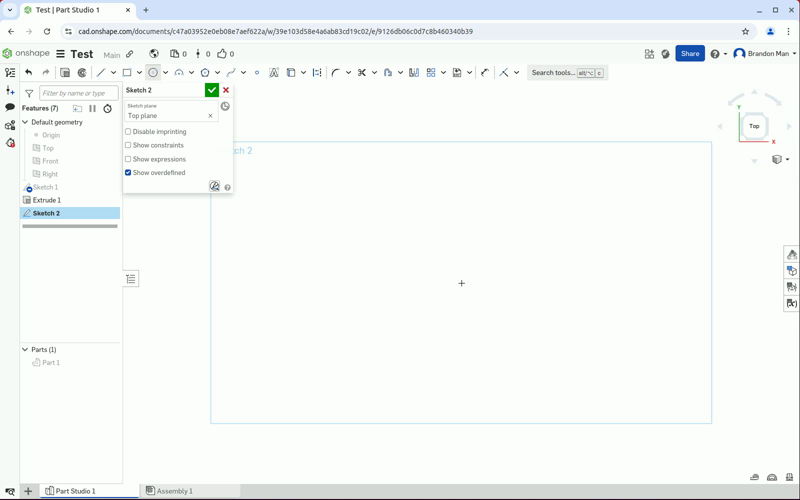
click(461, 282)
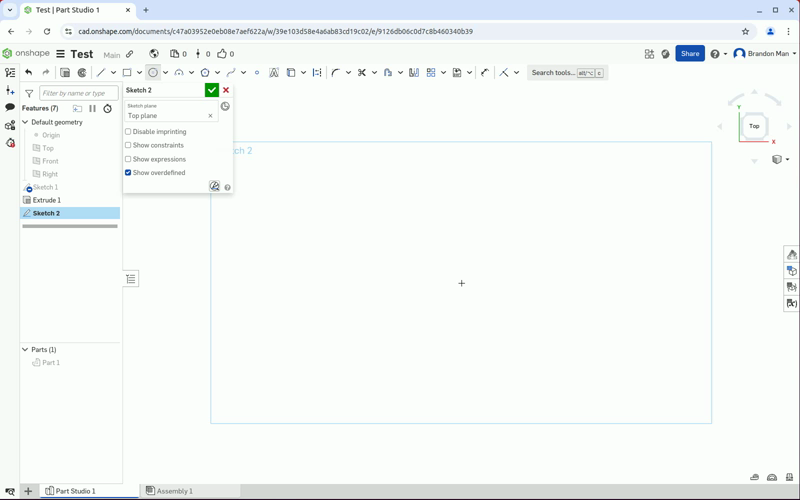
key_up(shift)
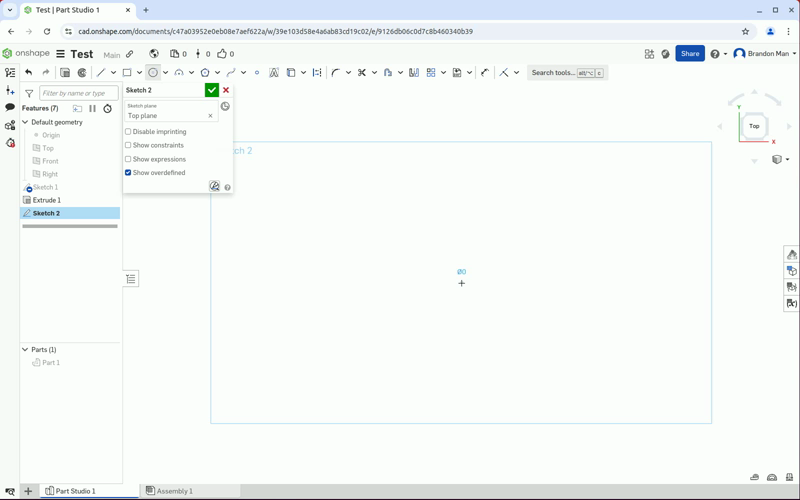
mouse_move(569, 282)
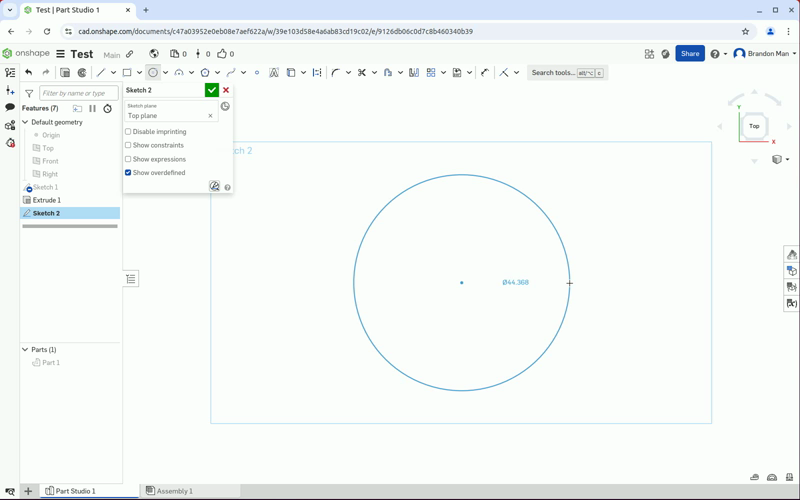
click(569, 282)
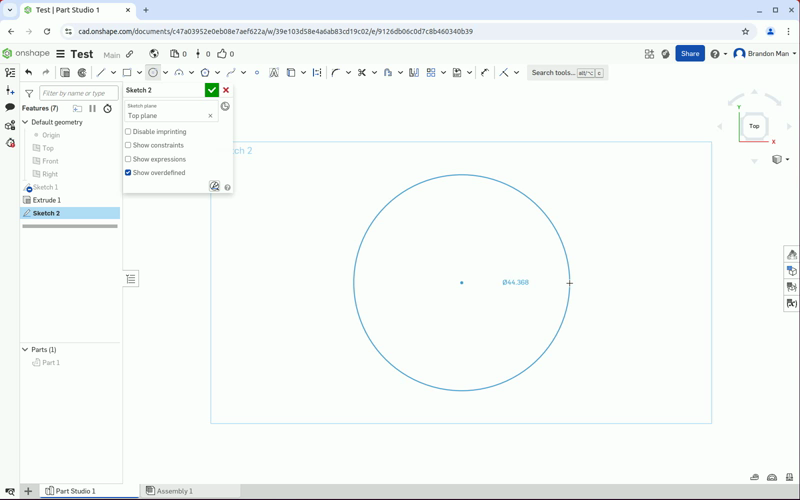
key(esc)
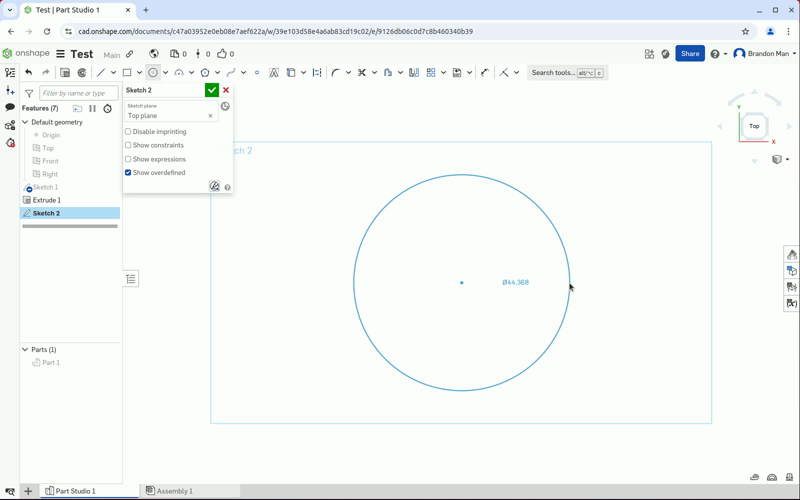
key(c)
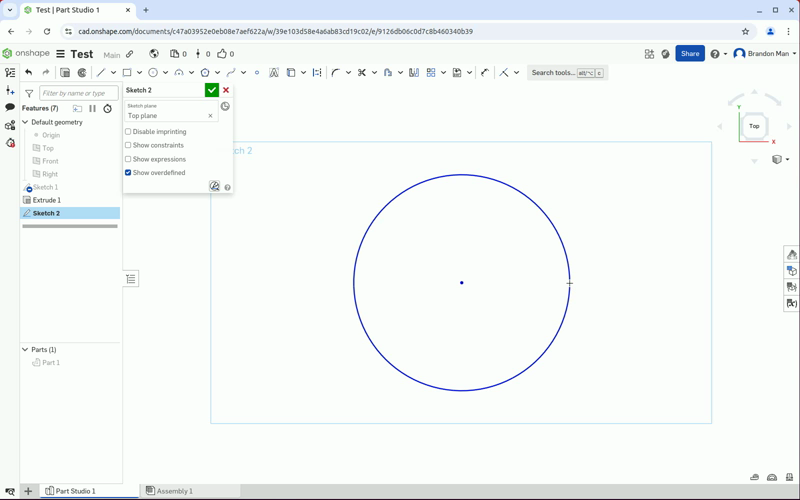
key_down(shift)
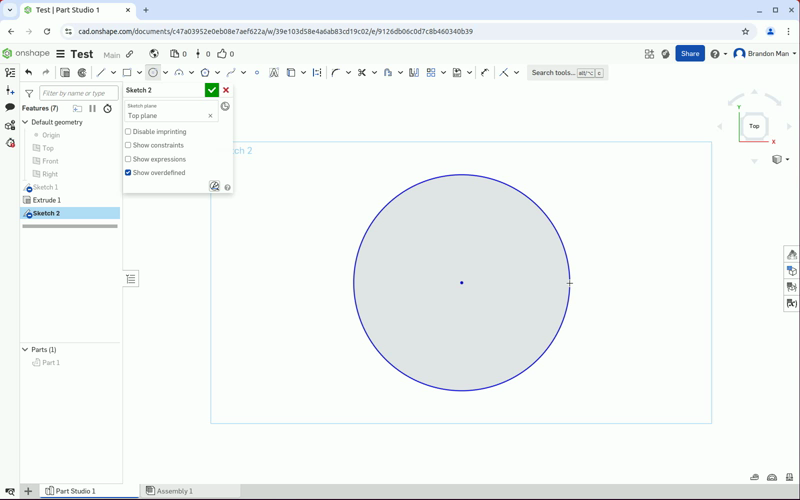
mouse_move(461, 282)
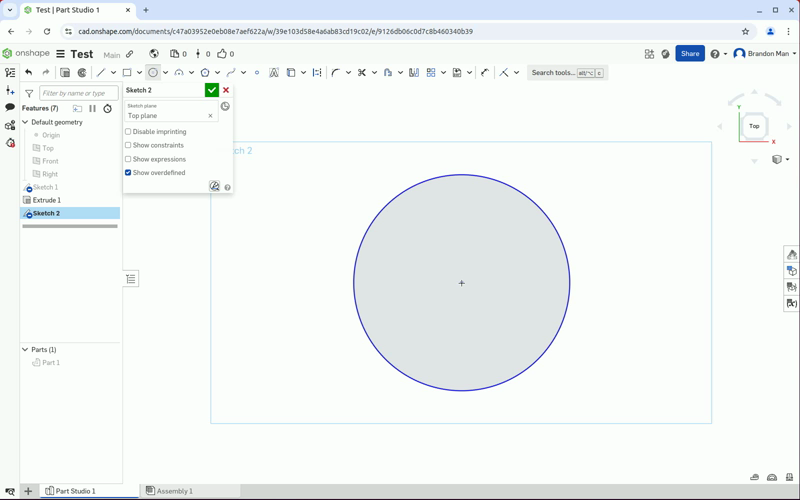
click(461, 282)
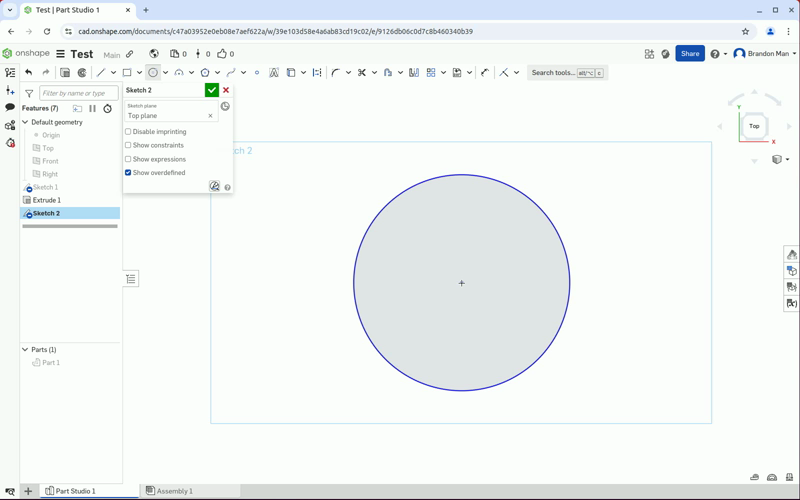
key_up(shift)
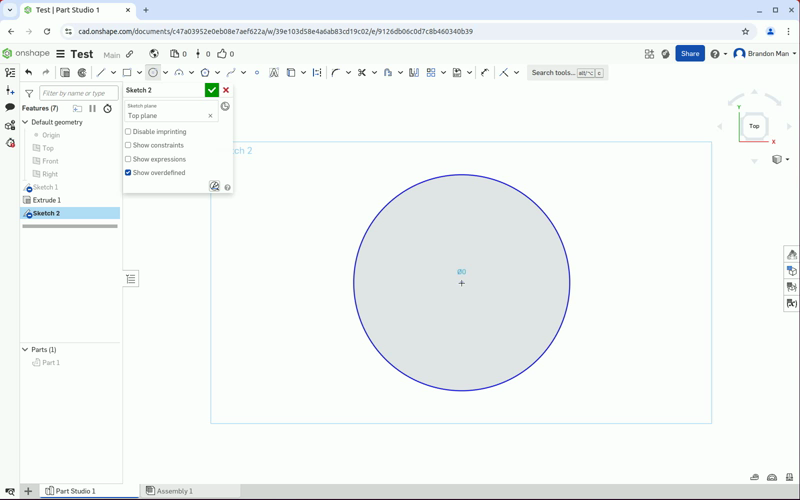
mouse_move(504, 282)
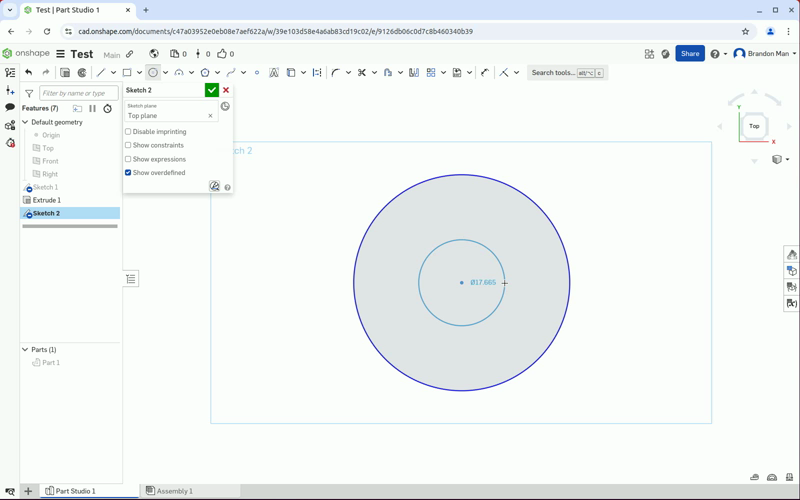
click(504, 282)
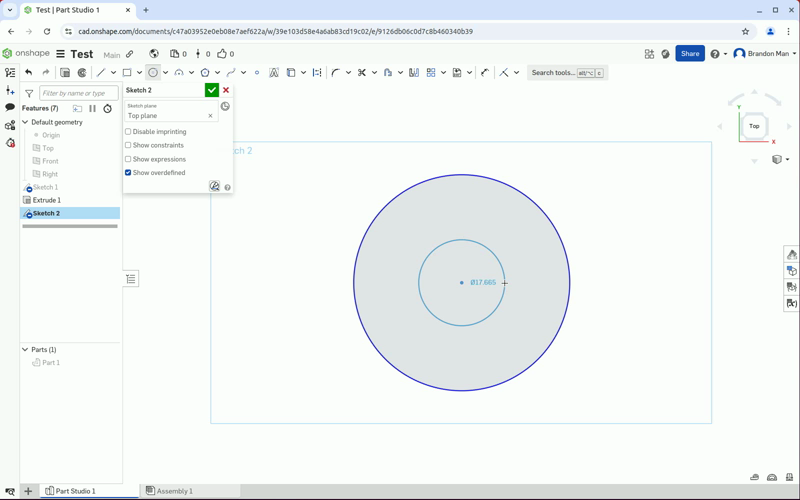
key(esc)
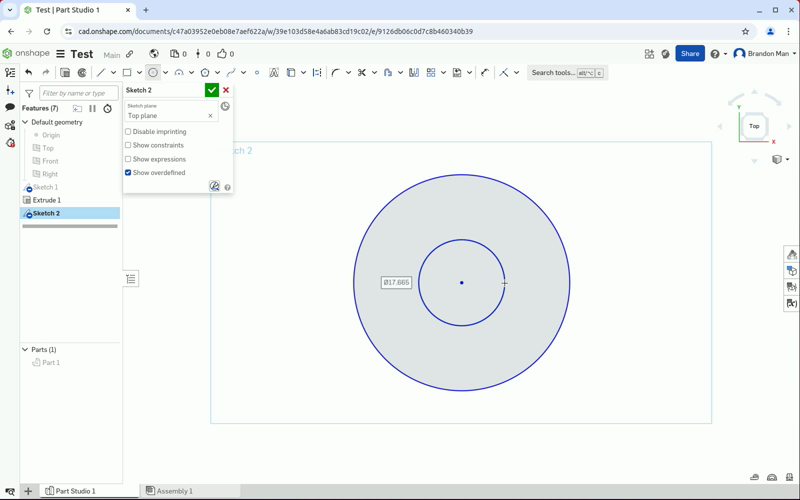
mouse_move(467, 358)
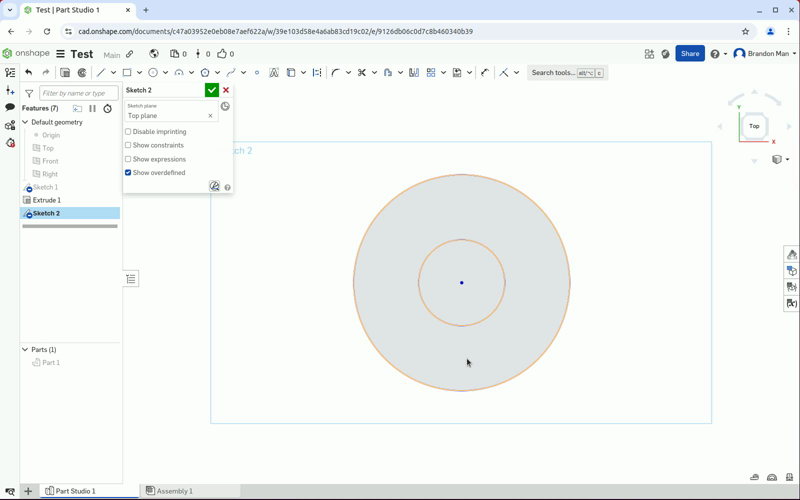
click(467, 358)
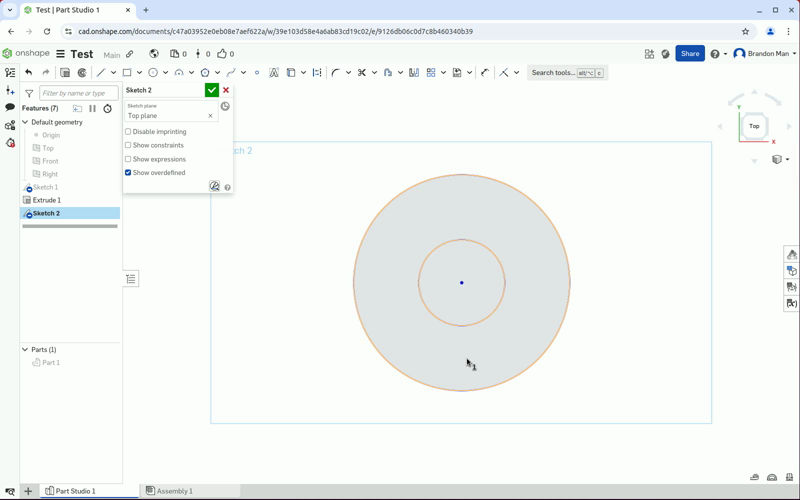
mouse_move(73, 352)
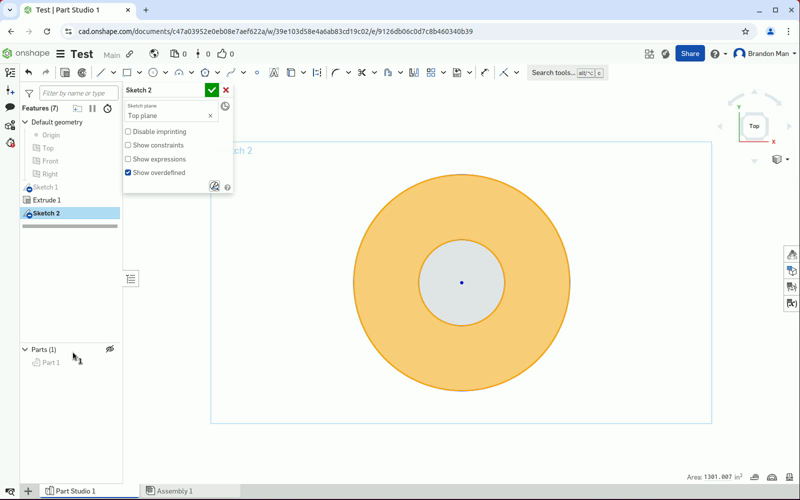
key(shift+y)
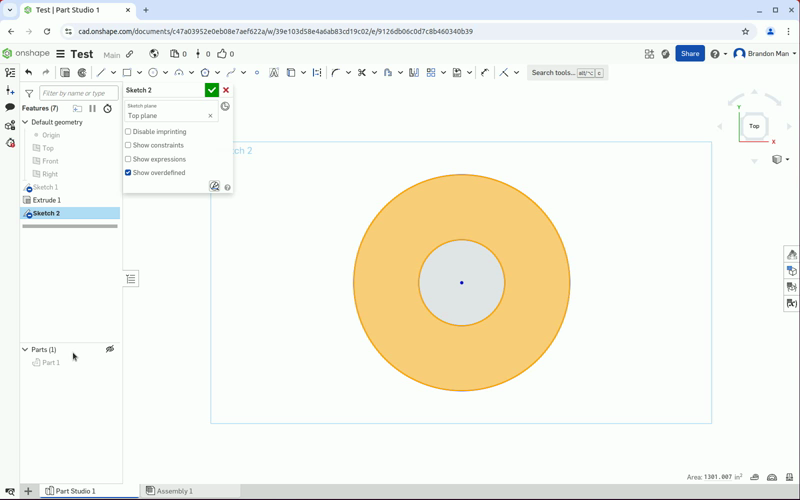
key(shift+e)
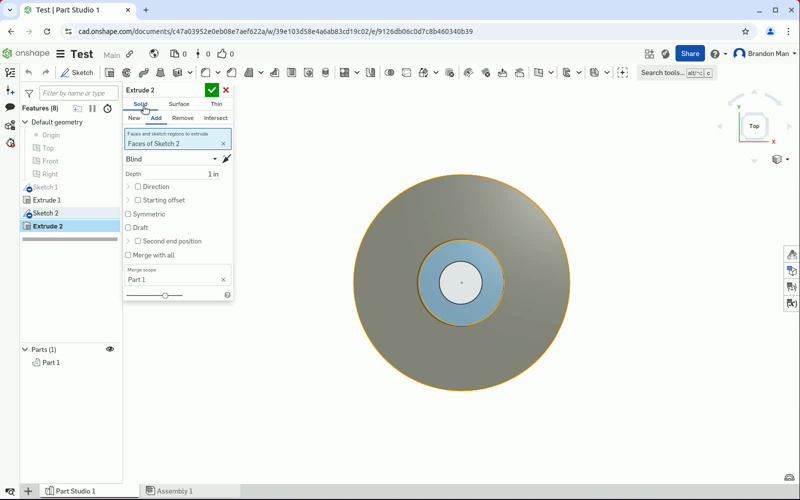
mouse_move(143, 106)
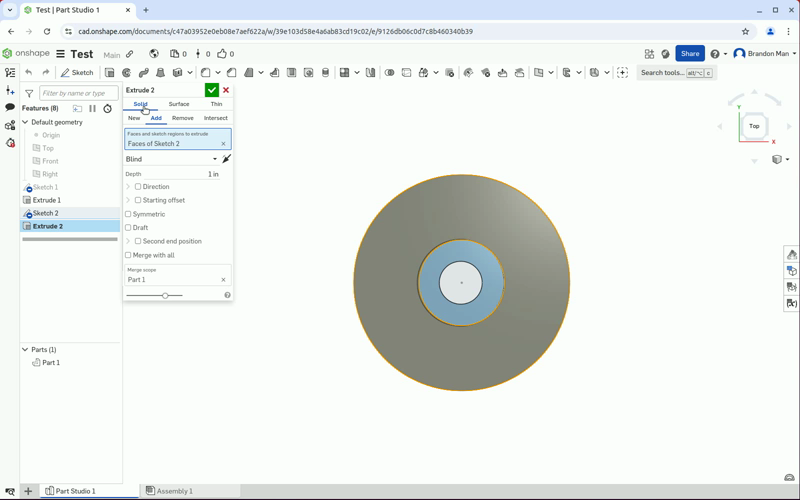
click(143, 106)
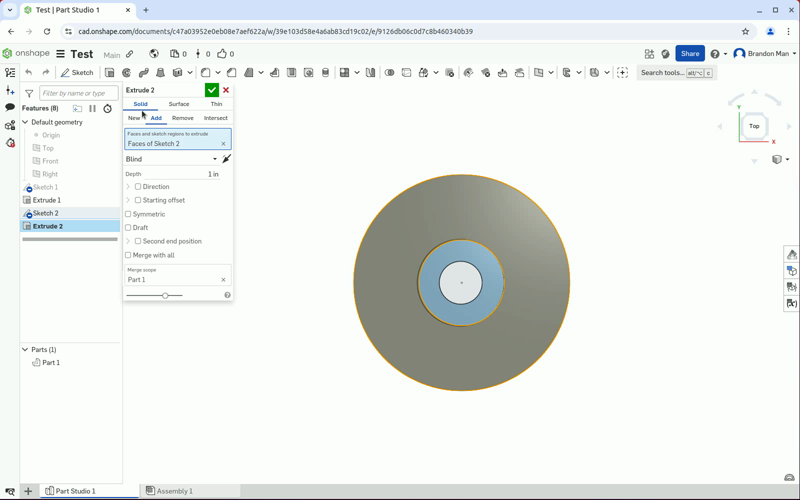
mouse_move(137, 120)
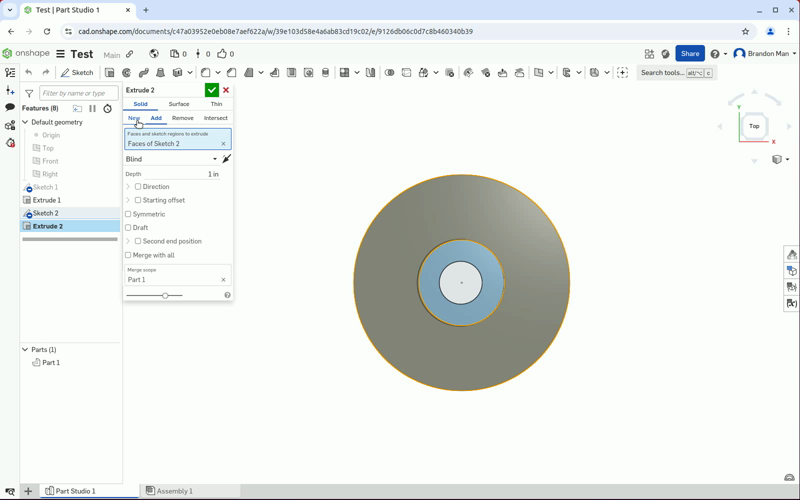
click(137, 120)
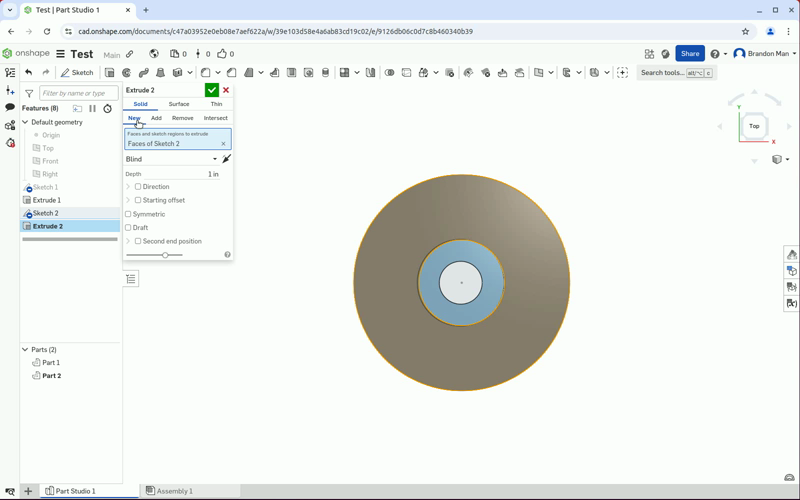
key(tab, 4)
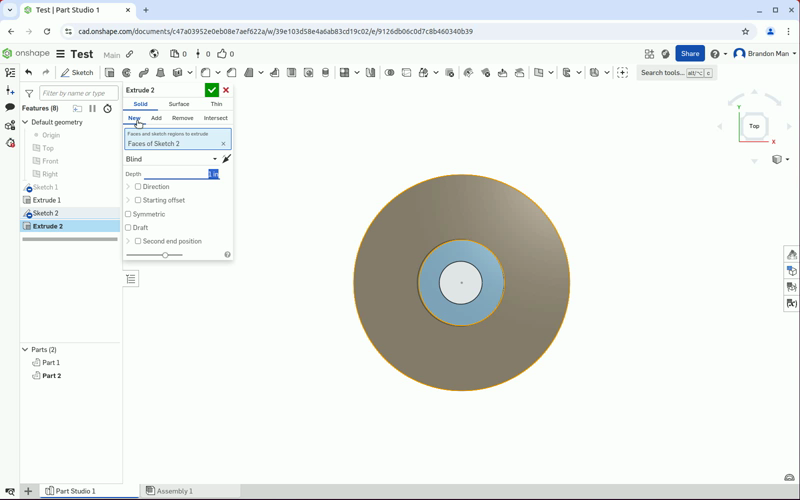
text(6.499)
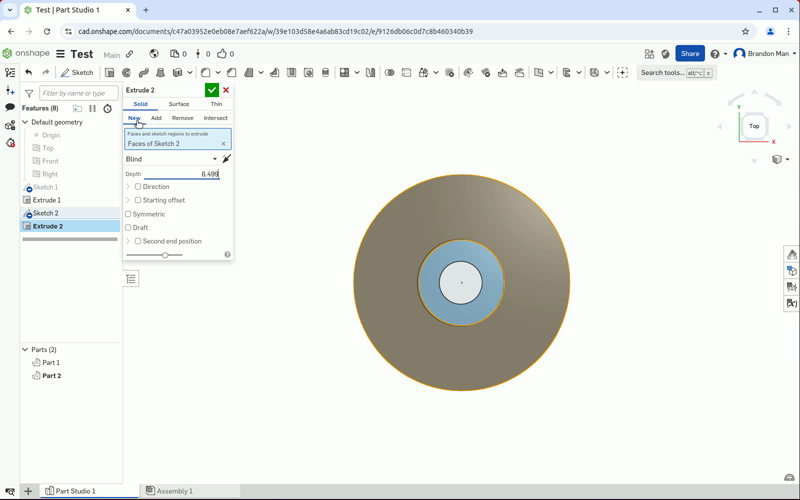
key(enter)
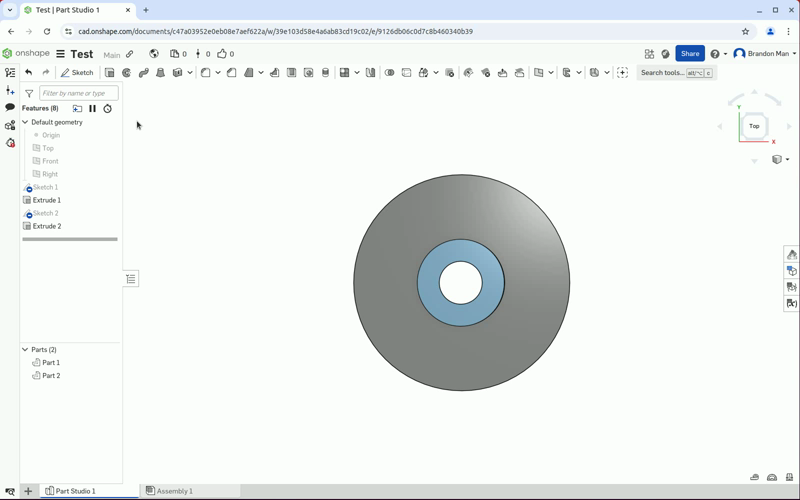
key(shift+h)
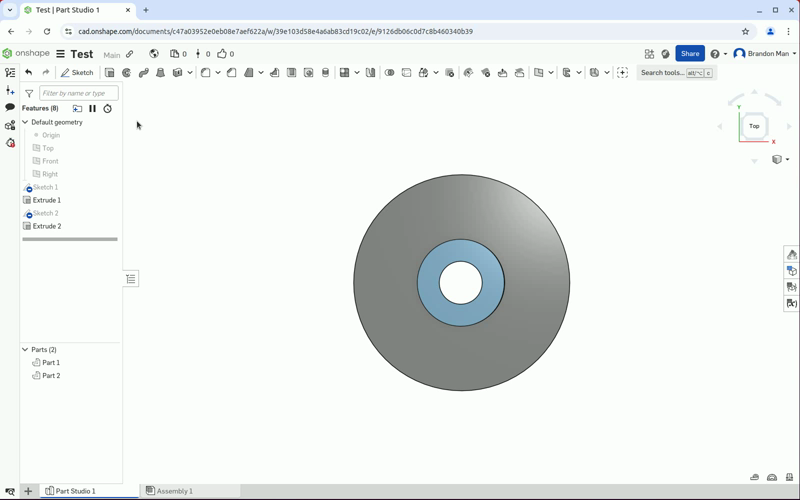
key(shift+h)
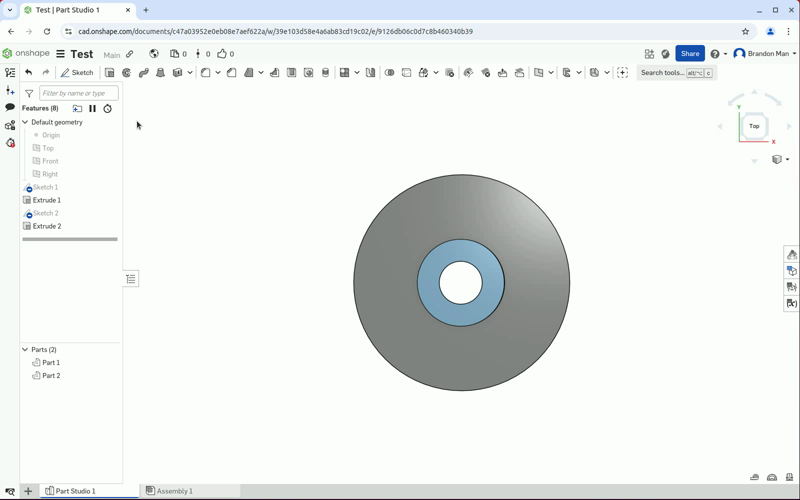
mouse_move(73, 189)
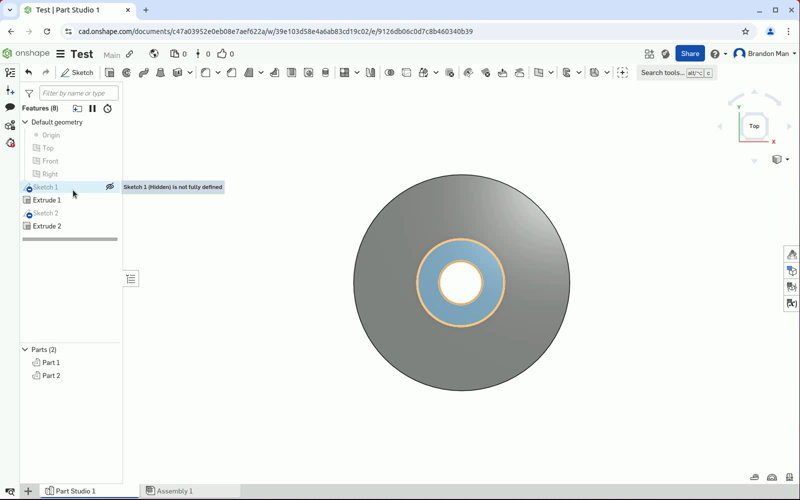
click(73, 189)
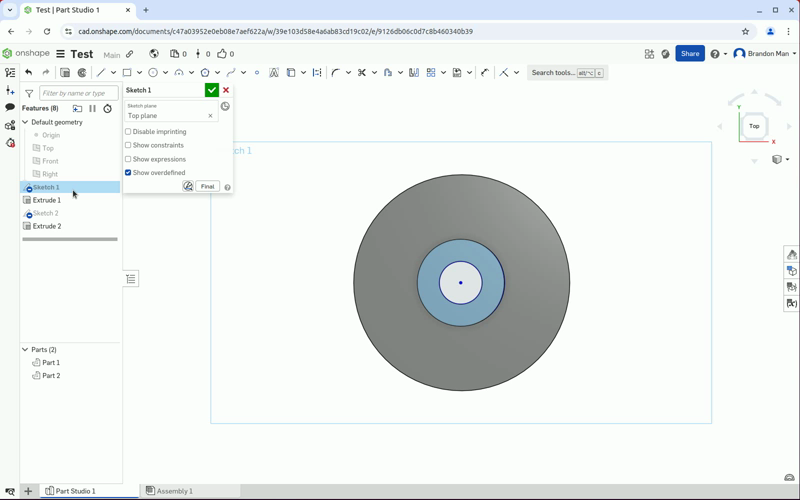
mouse_move(229, 92)
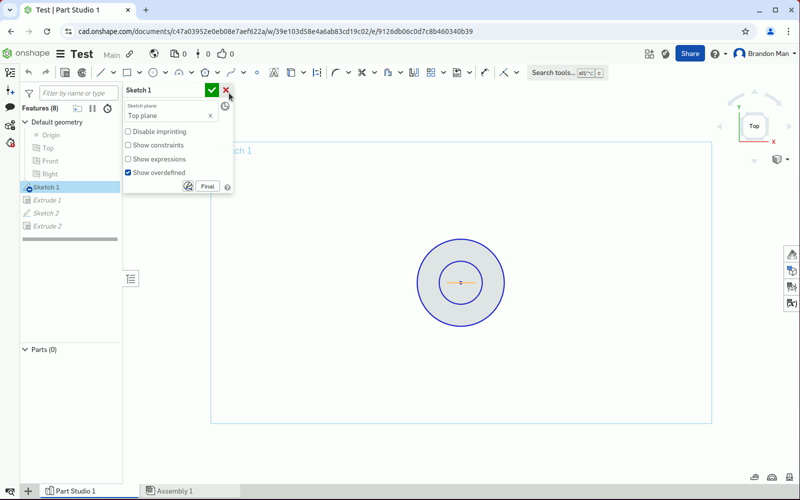
click(229, 92)
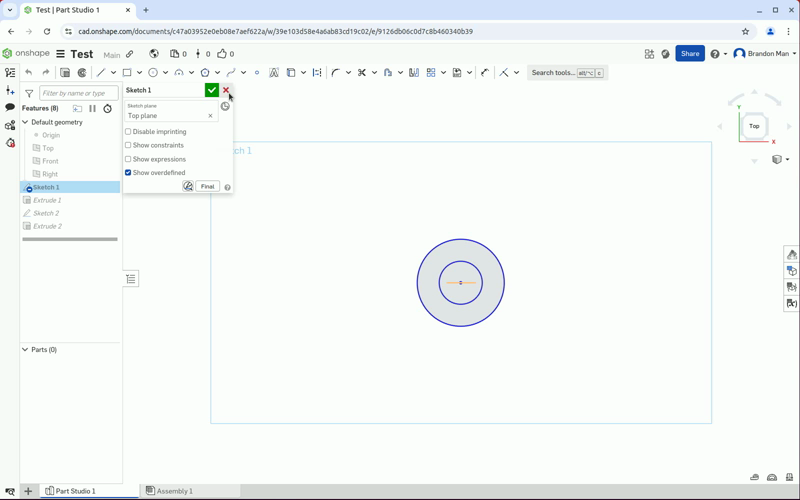
key(shift+s)
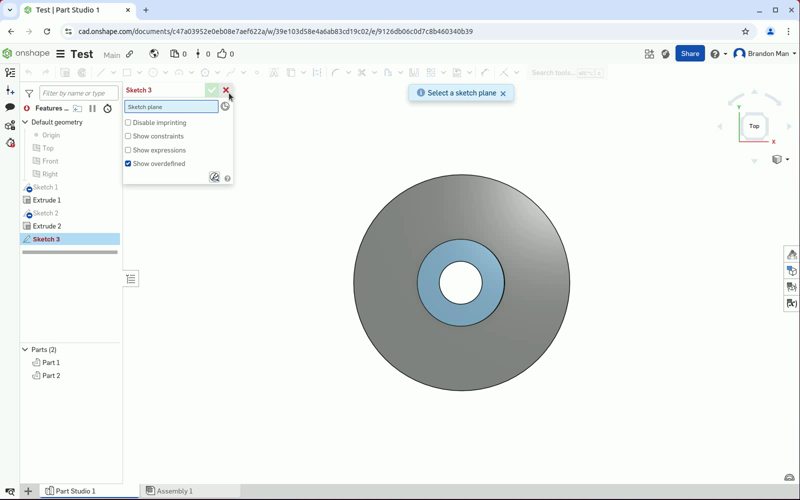
mouse_move(73, 150)
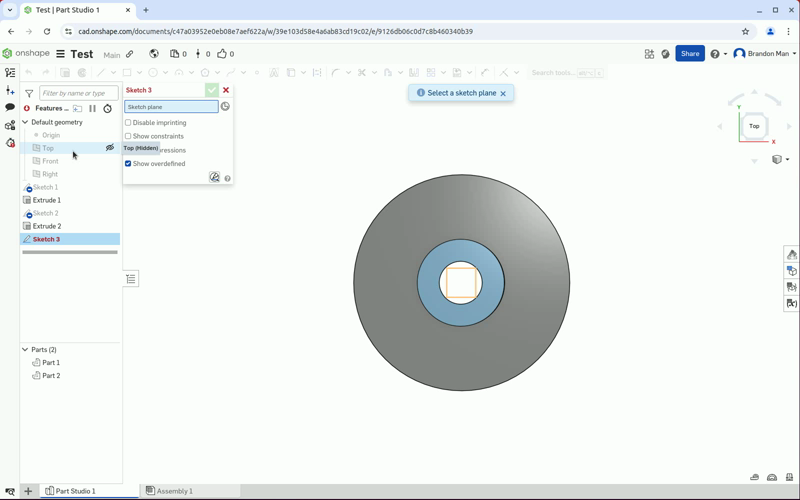
click(73, 150)
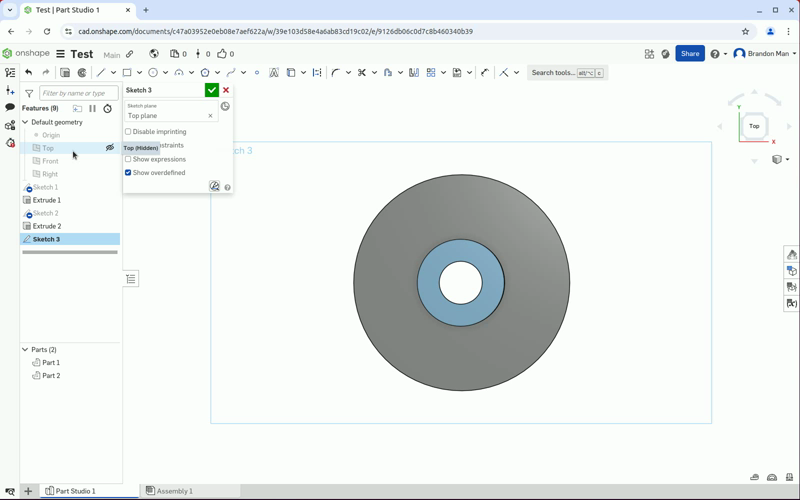
mouse_move(73, 352)
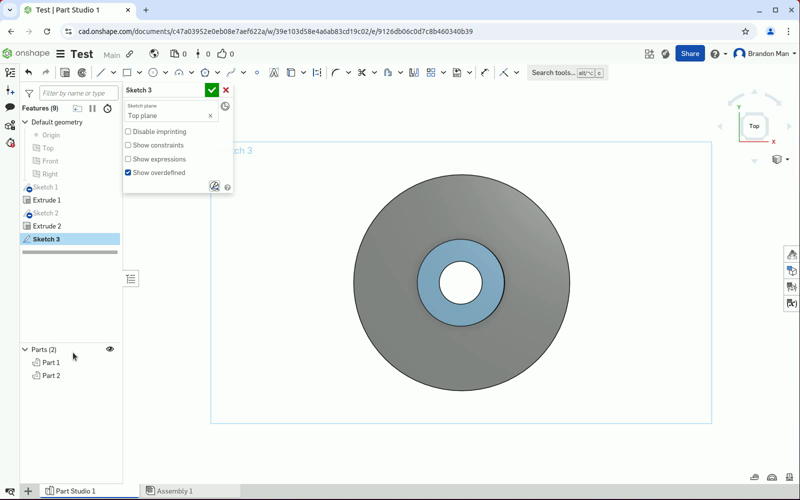
key(y)
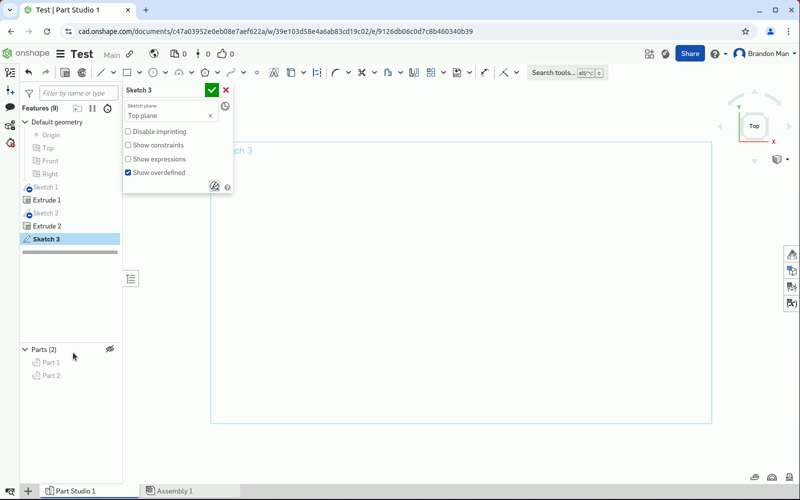
key(c)
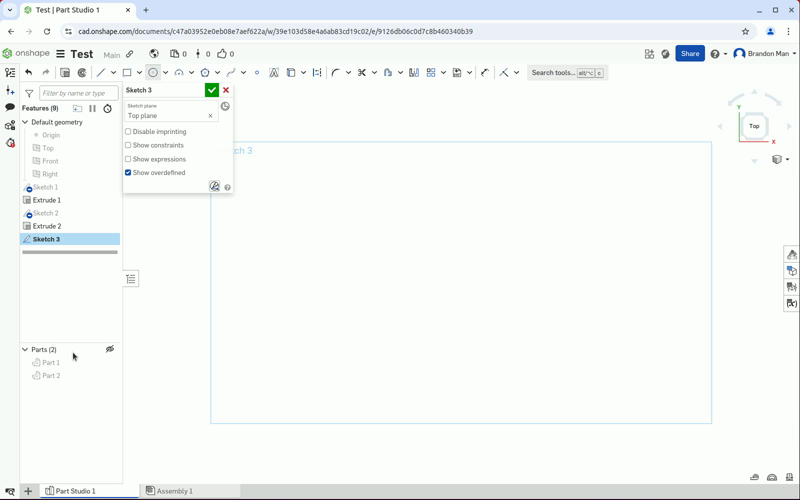
key_down(shift)
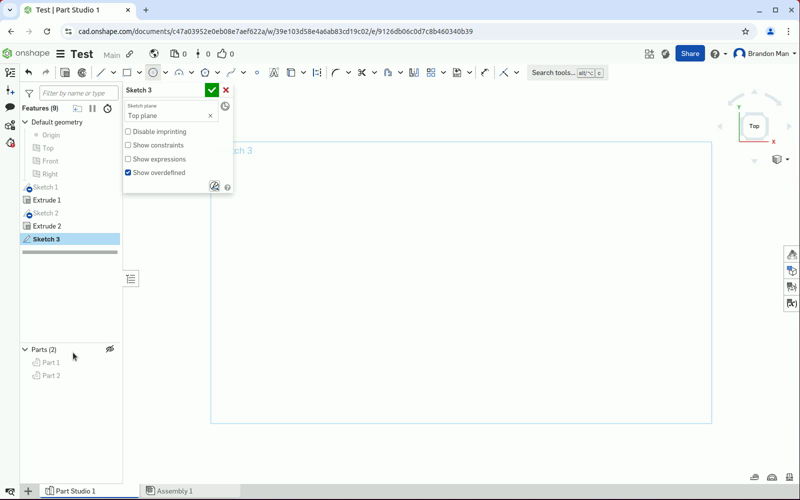
mouse_move(461, 282)
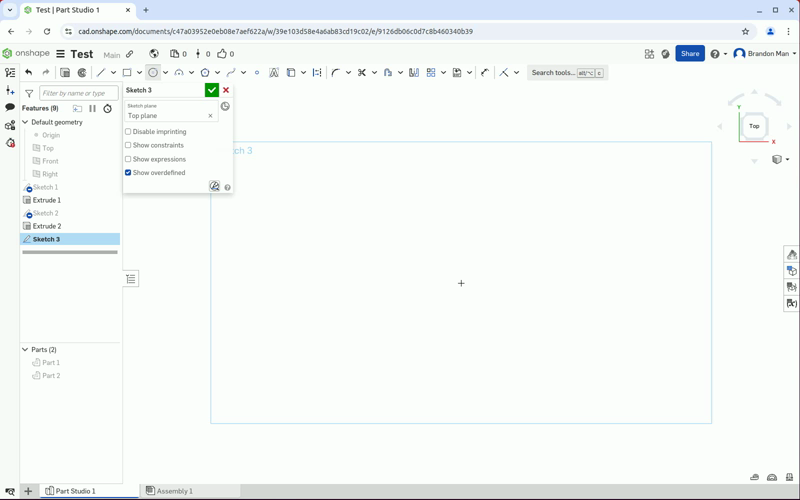
click(461, 282)
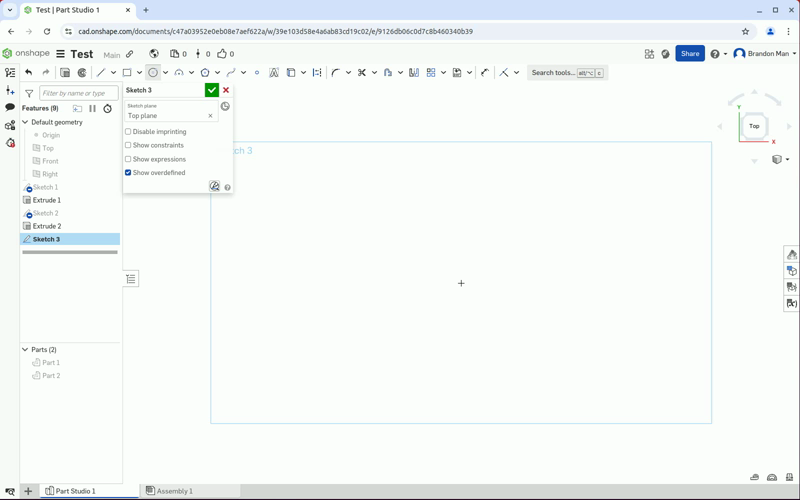
key_up(shift)
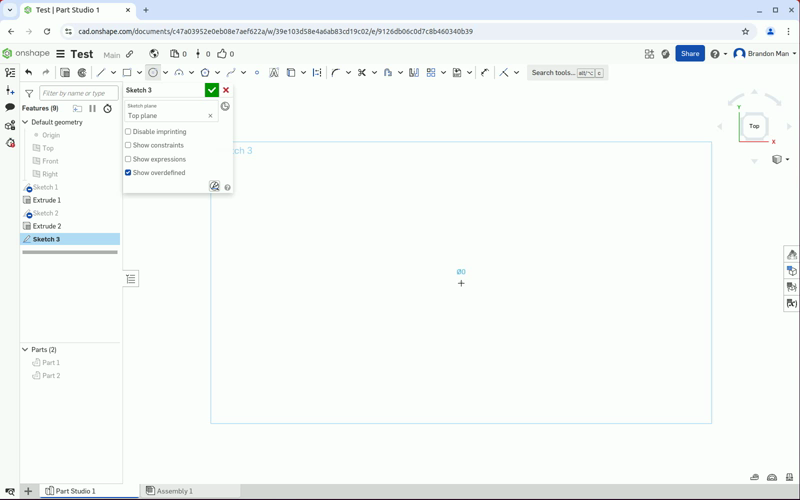
mouse_move(574, 282)
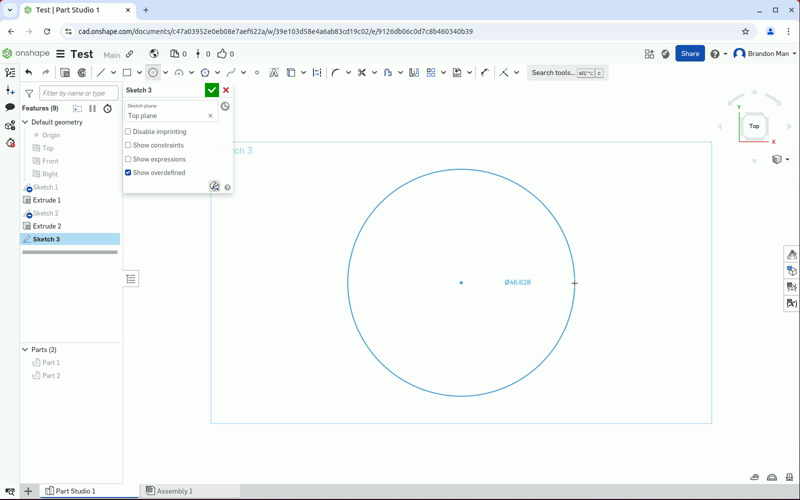
click(574, 282)
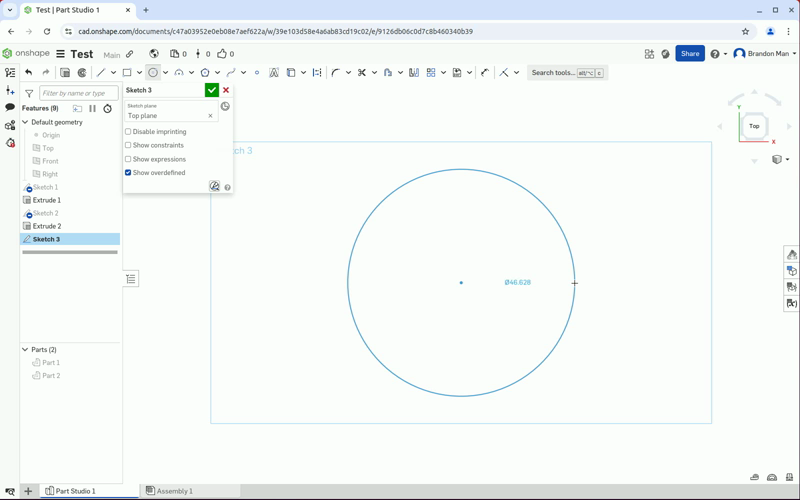
key(esc)
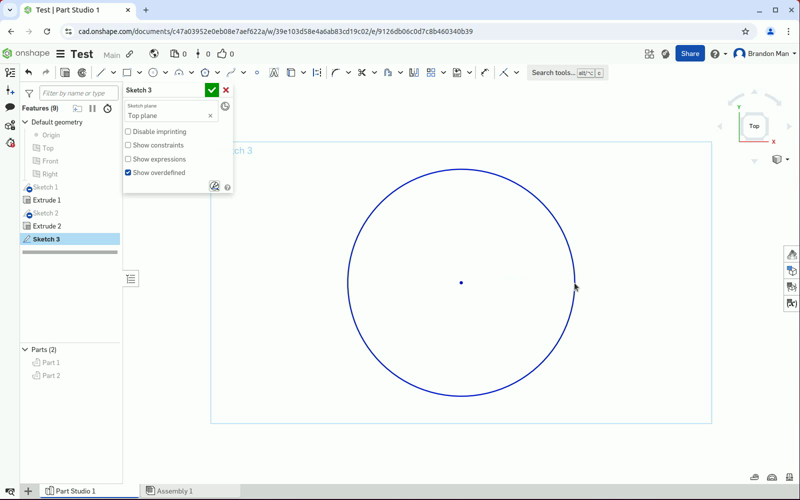
key(c)
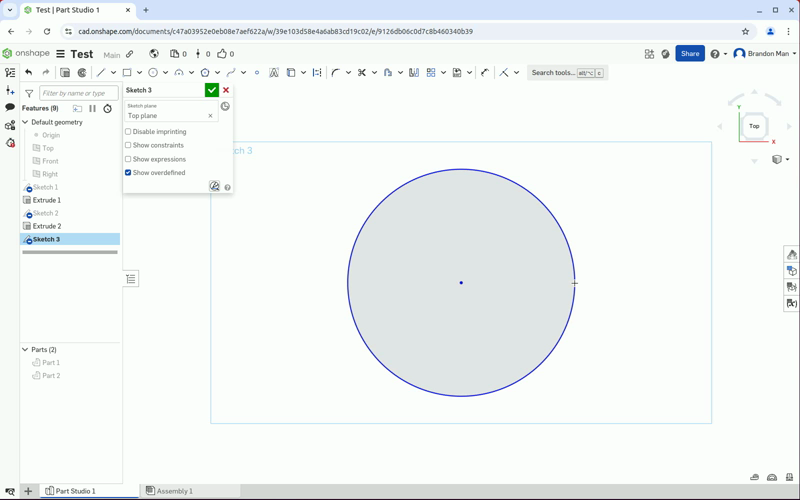
key_down(shift)
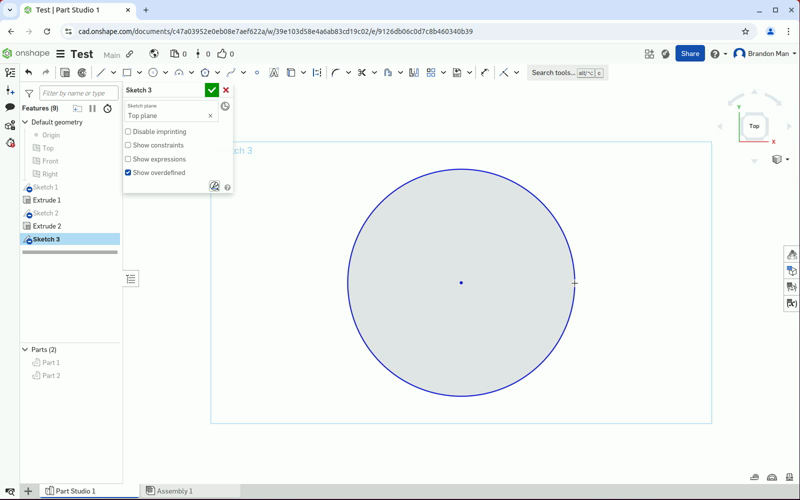
mouse_move(461, 282)
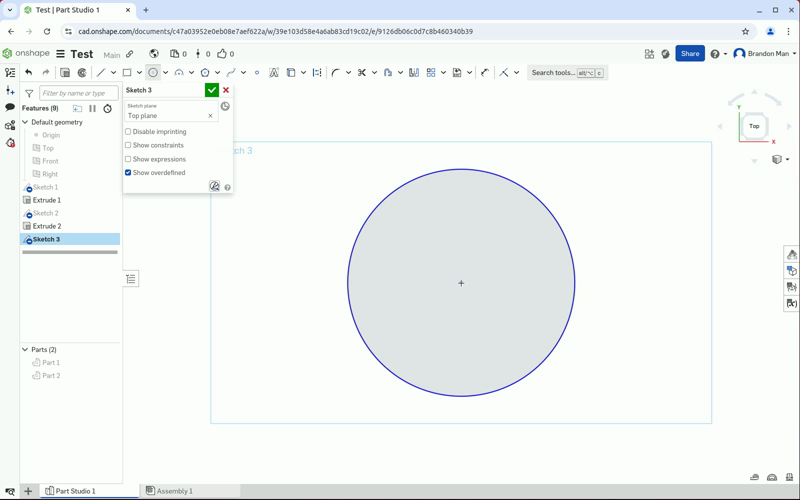
click(461, 282)
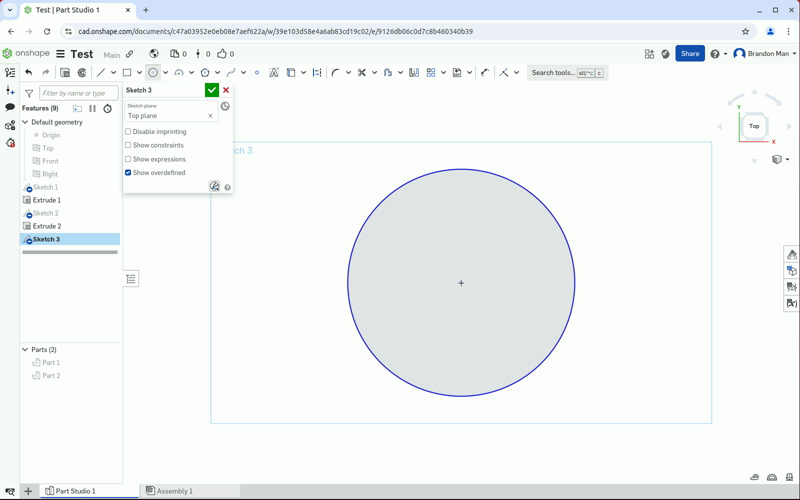
key_up(shift)
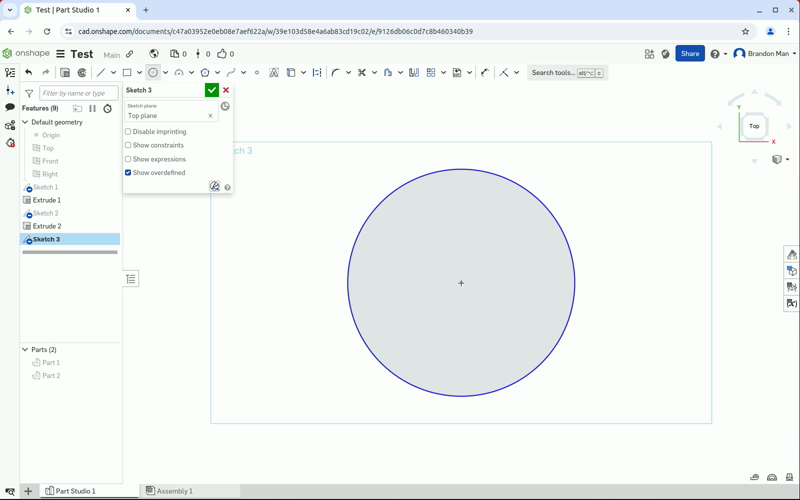
mouse_move(567, 282)
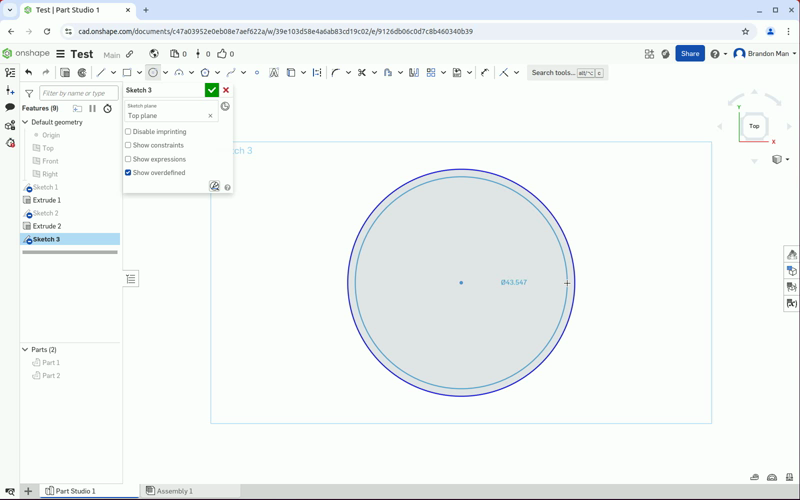
click(567, 282)
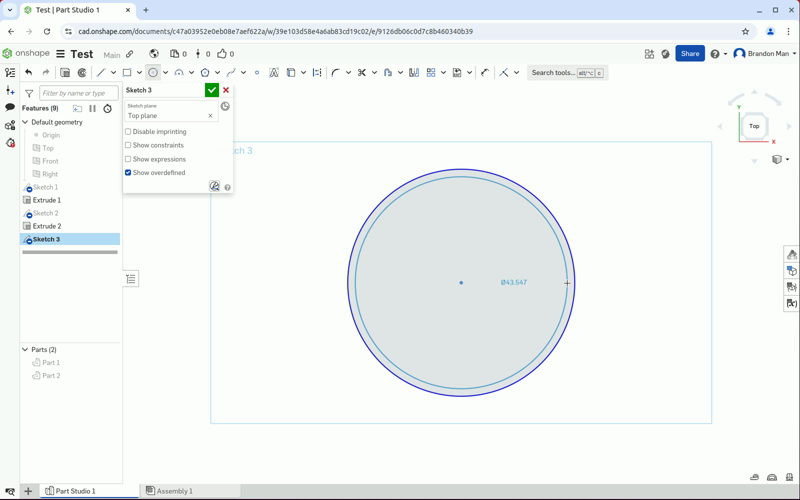
key(esc)
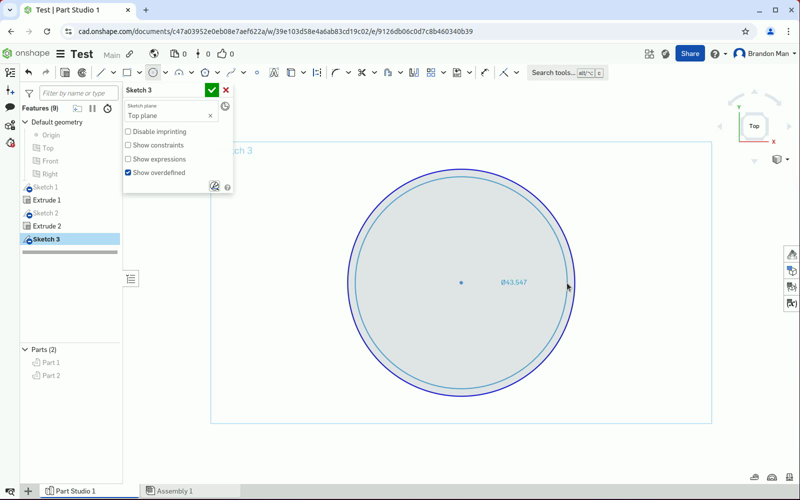
mouse_move(542, 356)
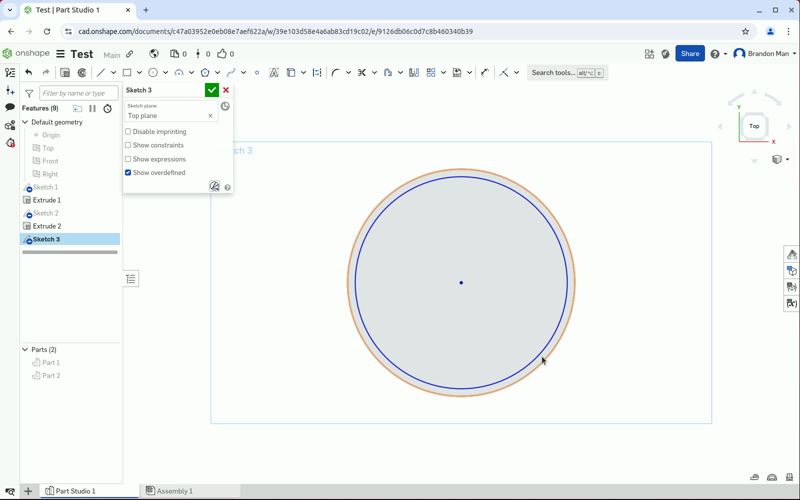
click(542, 356)
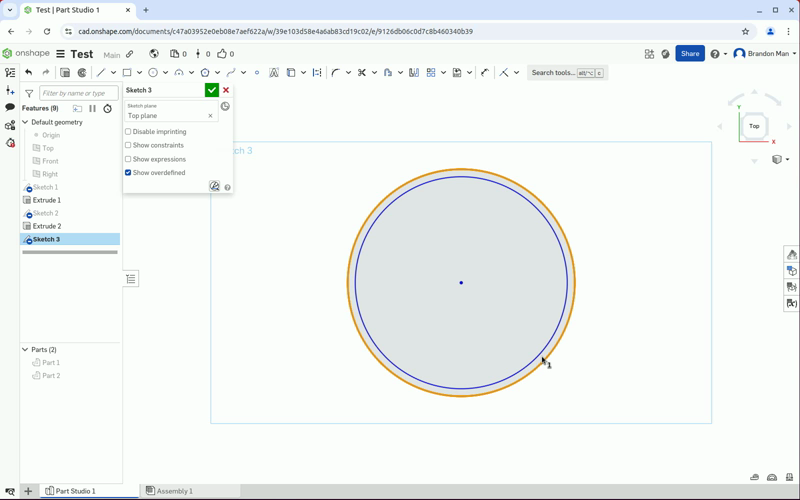
mouse_move(73, 352)
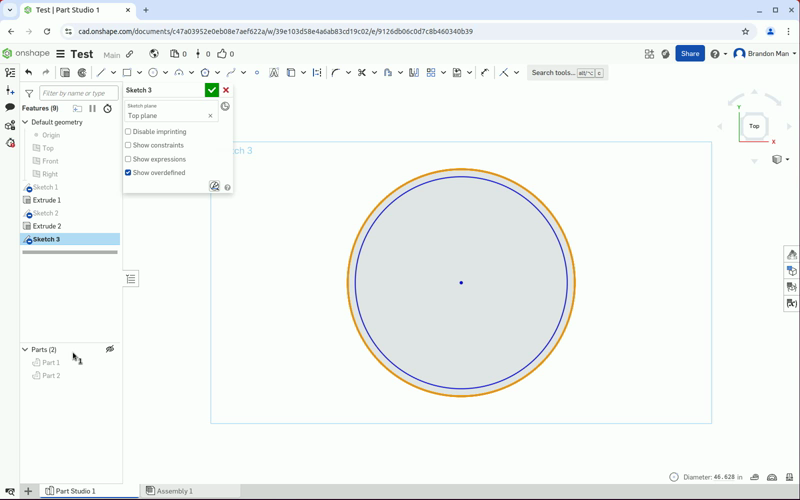
key(shift+y)
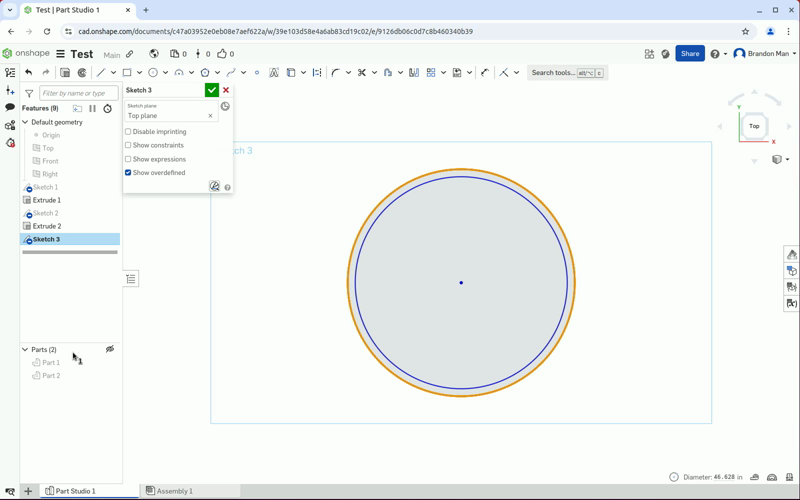
key(shift+e)
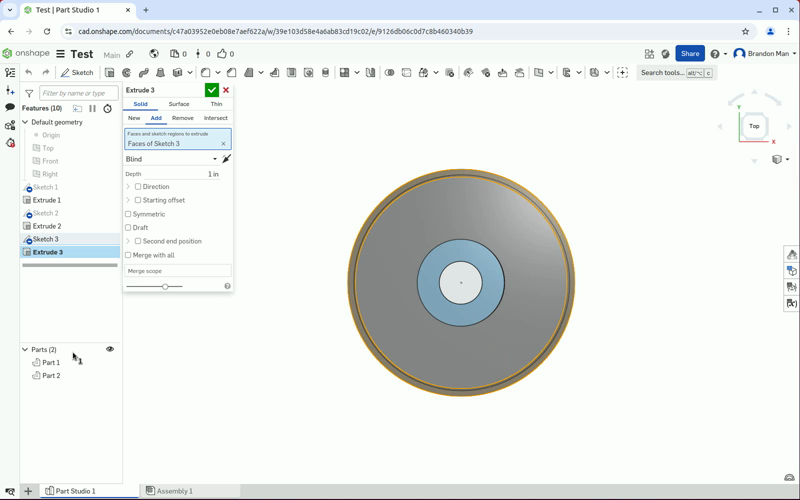
mouse_move(143, 106)
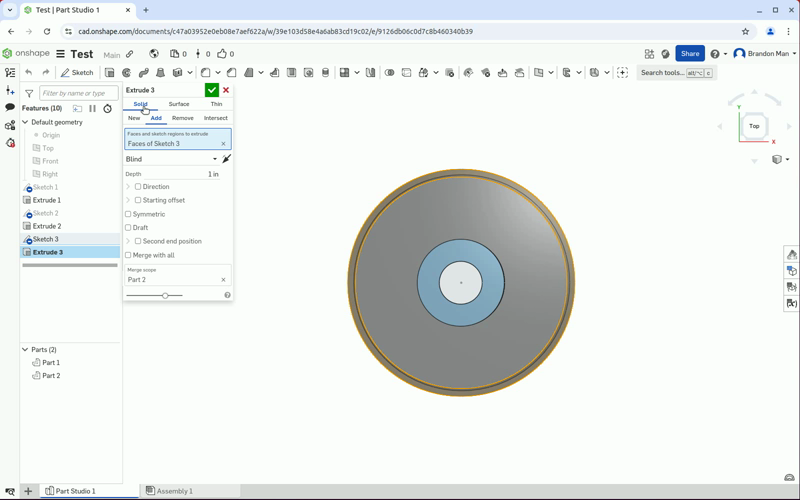
click(143, 106)
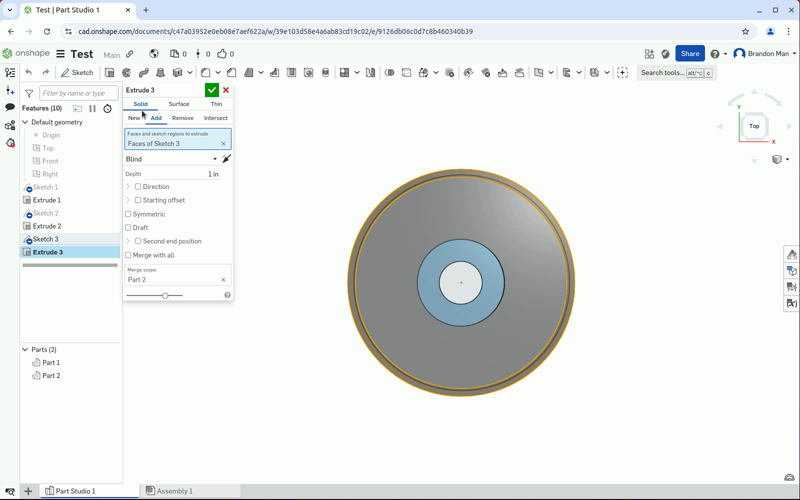
mouse_move(137, 120)
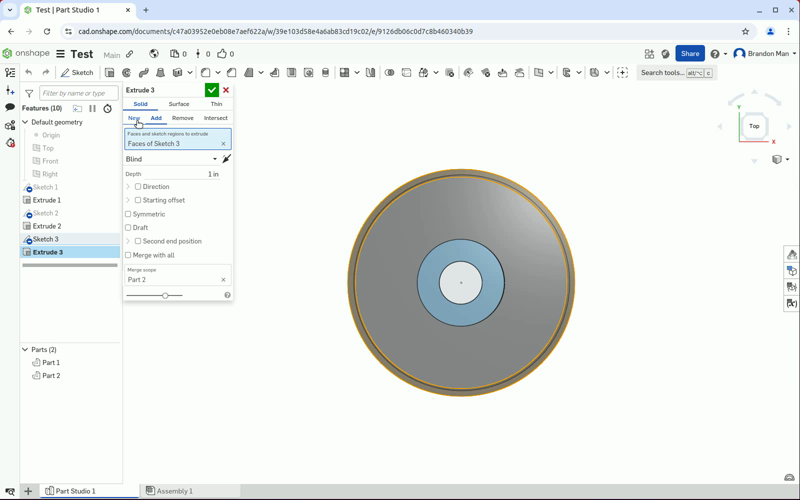
click(137, 120)
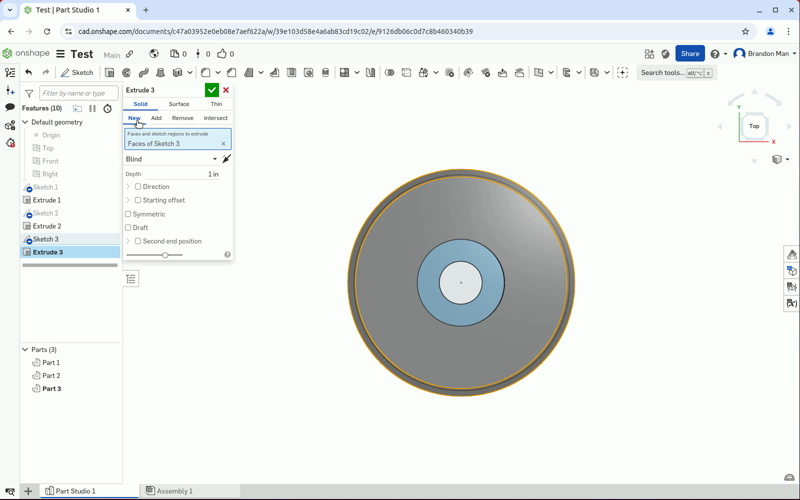
key(tab, 4)
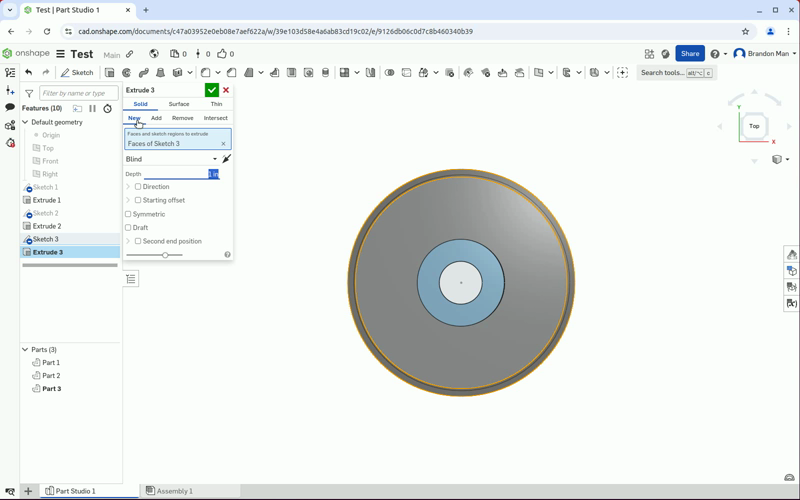
text(4.333)
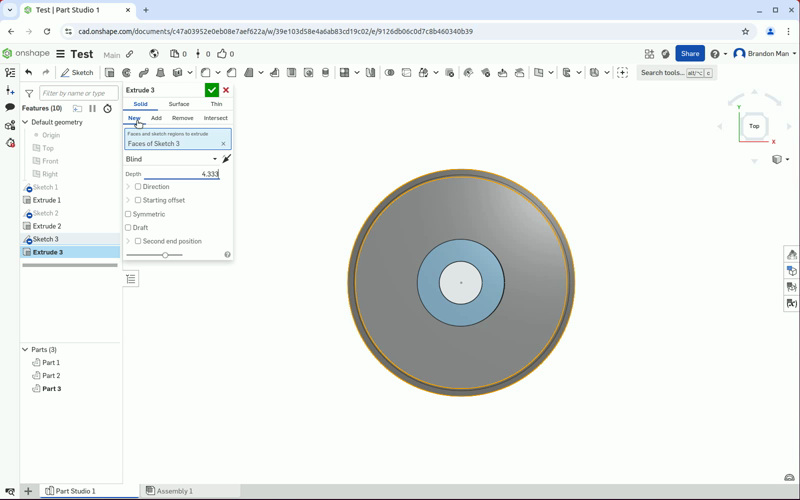
key(tab, 3)
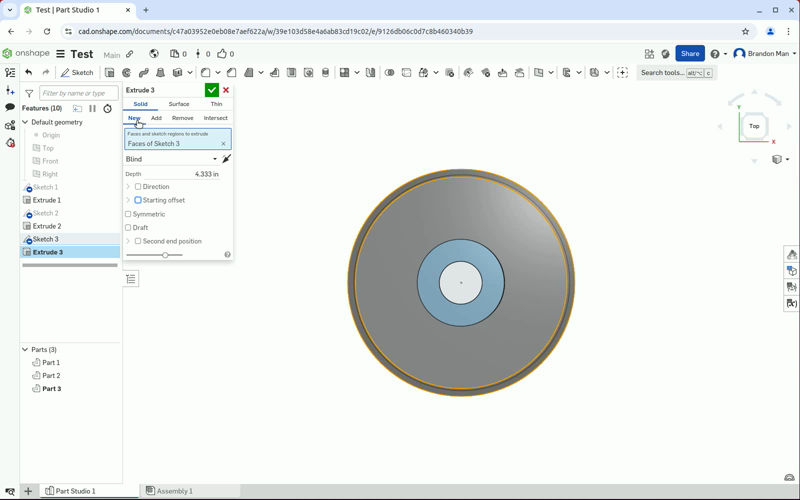
key(tab, 2)
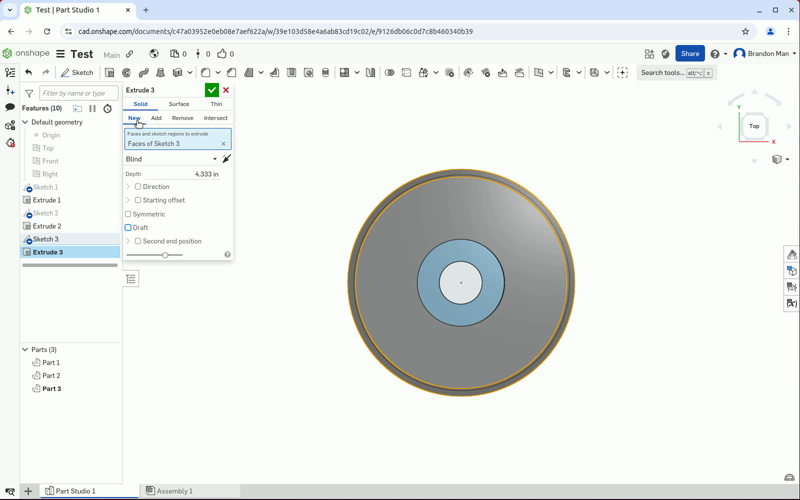
key(space)
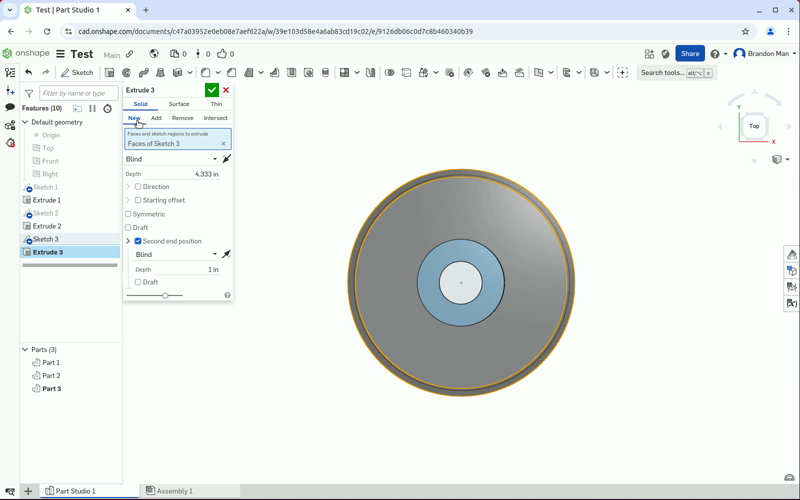
key(tab, 3)
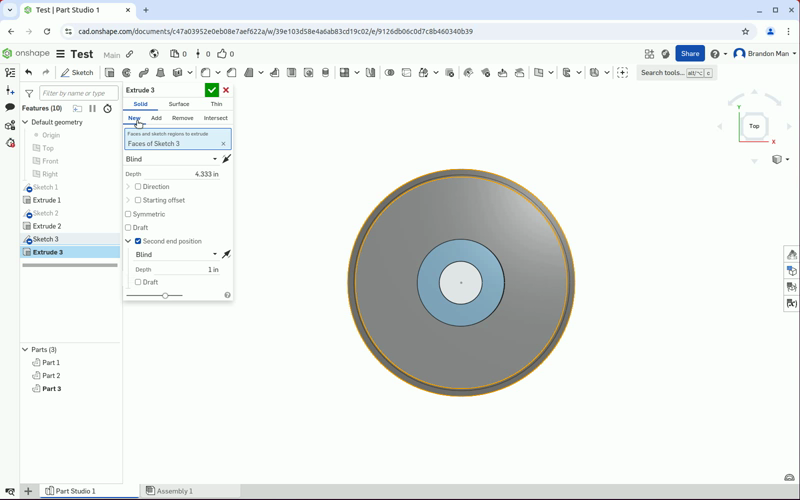
text(2.166)
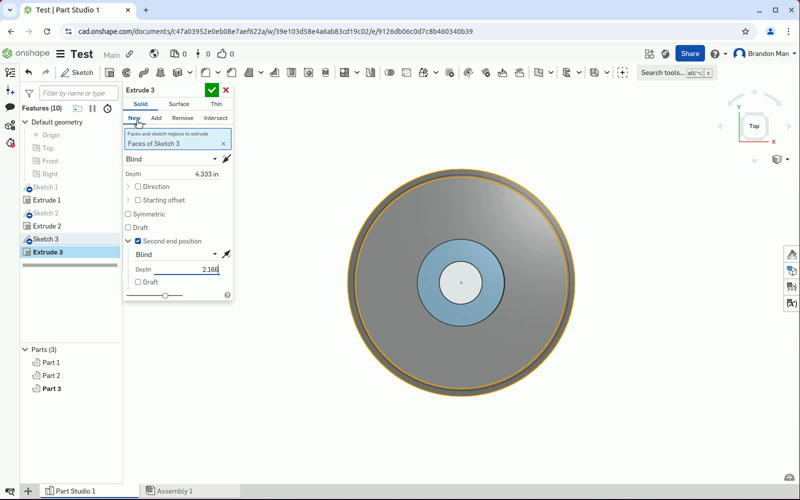
key(enter)
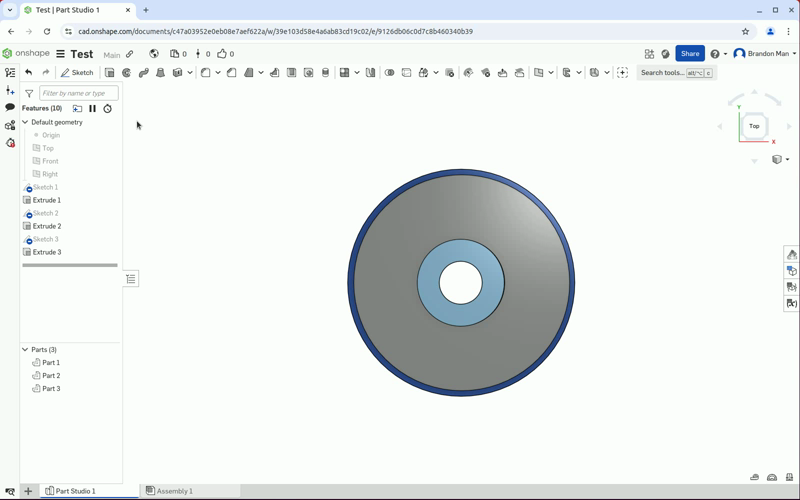
key(shift+h)
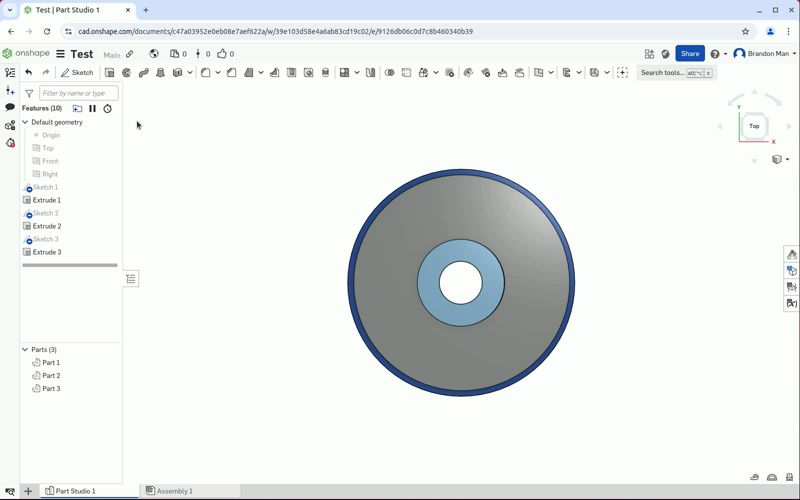
key(shift+h)
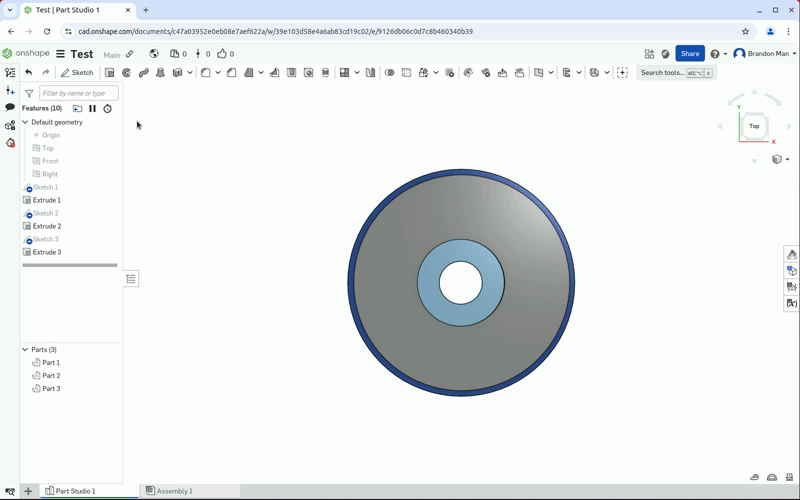
key(shift+7)
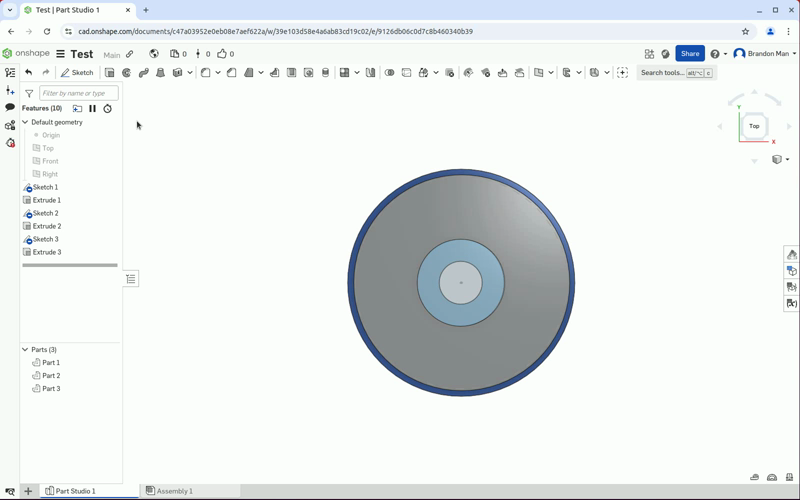
key(up, 3)
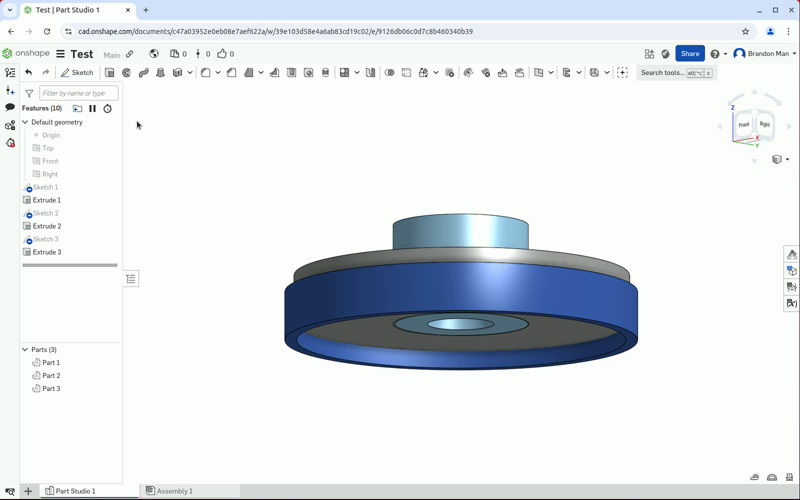
key(left, 3)
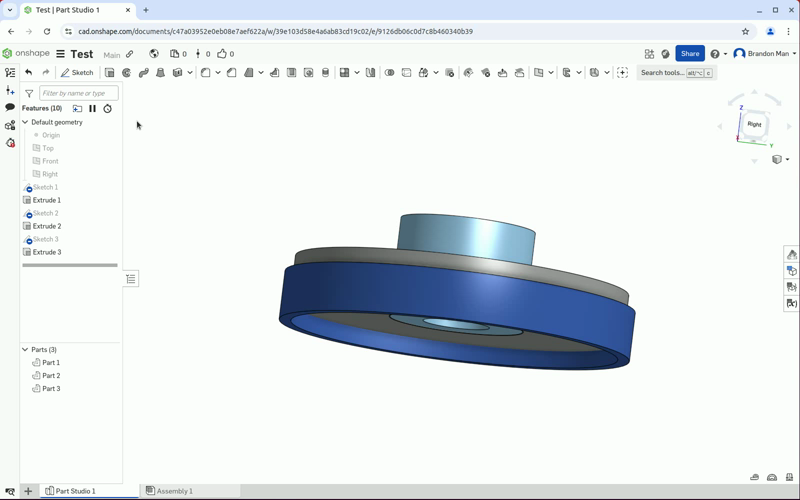
key(right, 3)
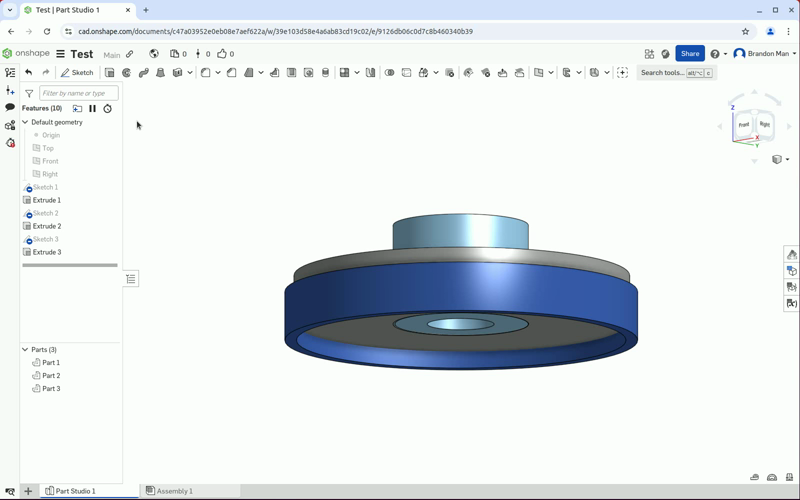
key(down, 3)
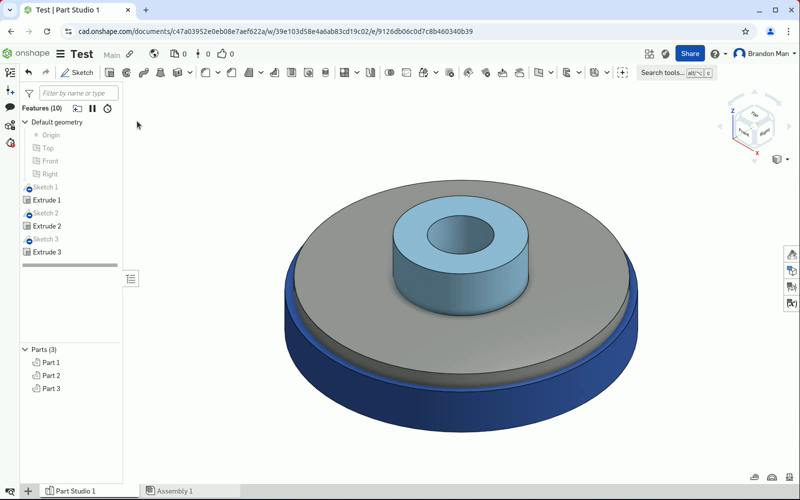
mouse_move(73, 189)
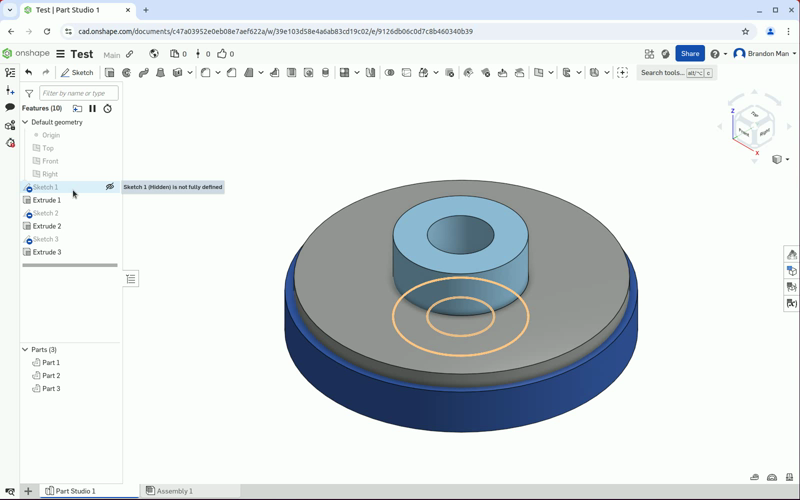
click(73, 189)